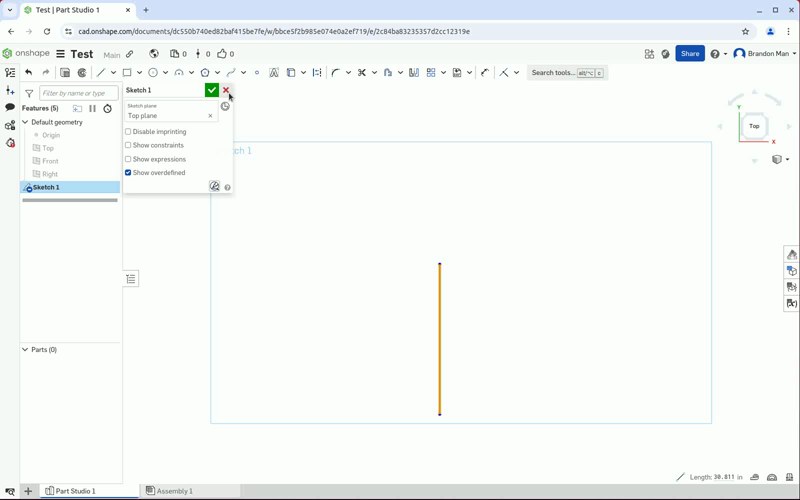
key(shift+h)
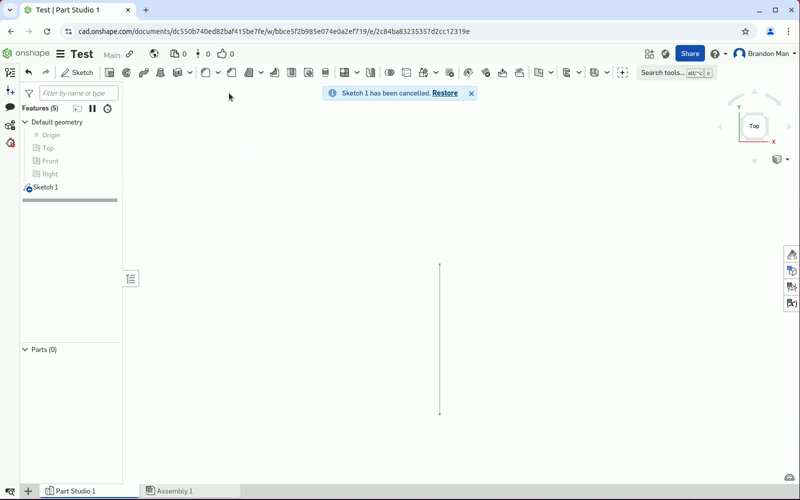
key(shift+s)
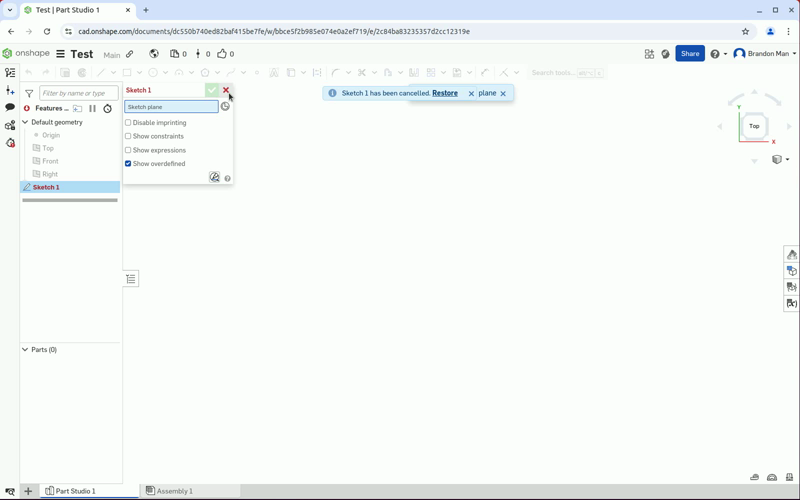
mouse_move(73, 150)
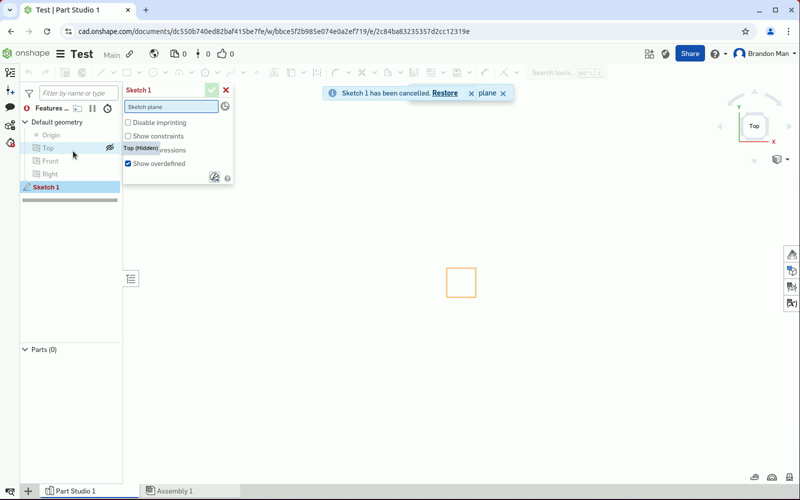
click(73, 150)
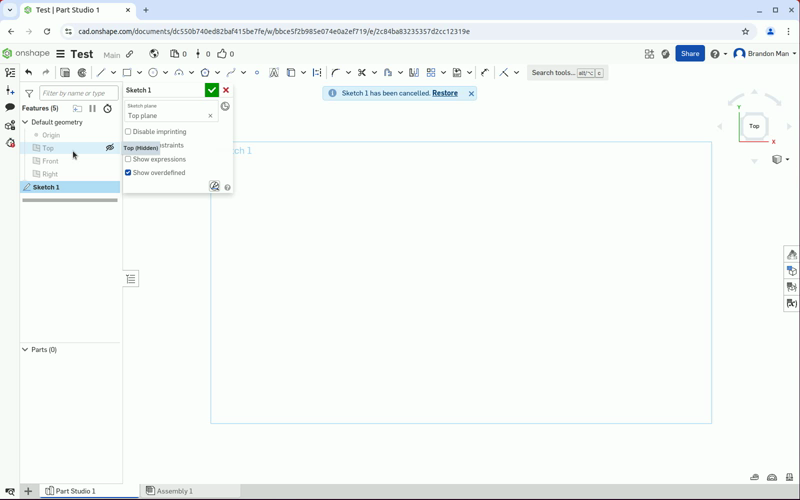
mouse_move(73, 352)
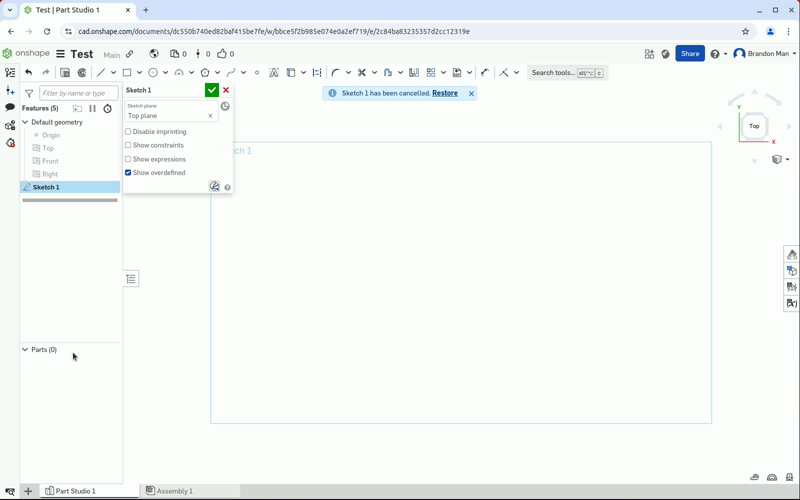
key(y)
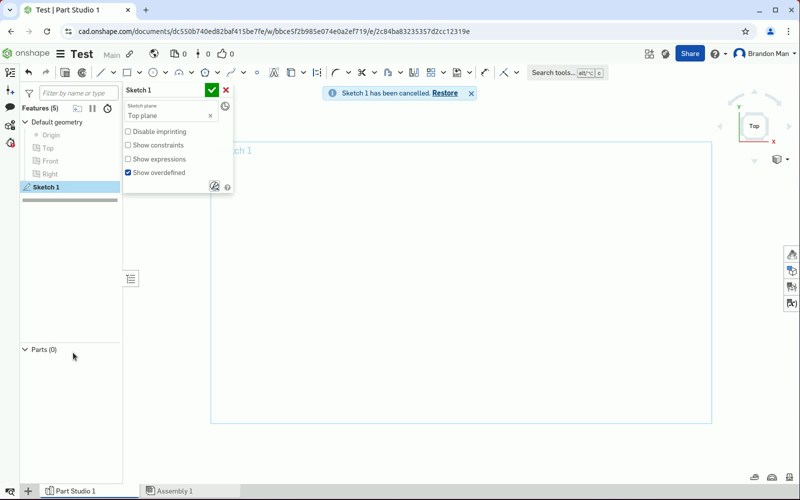
key(l)
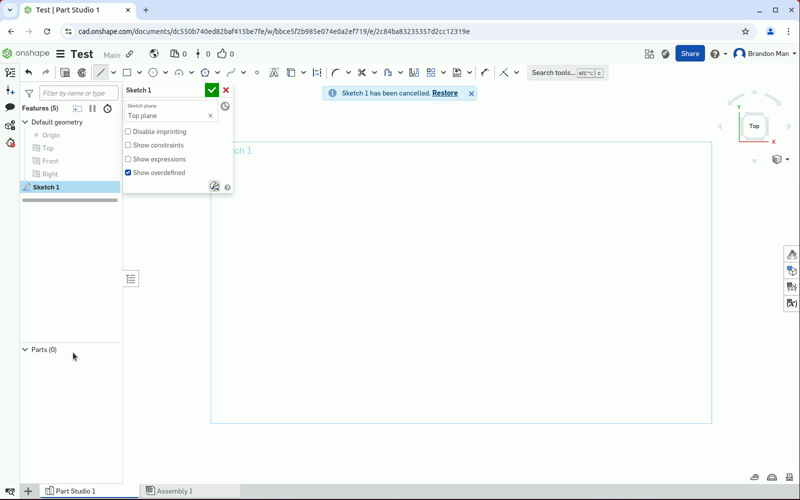
key_down(shift)
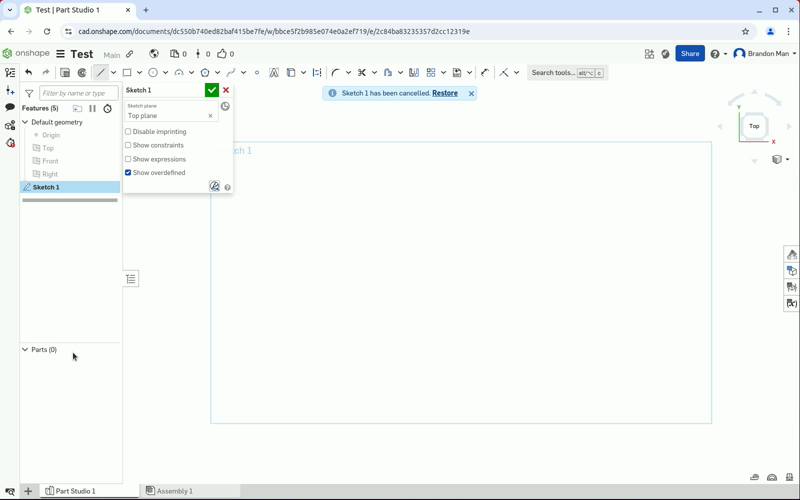
mouse_move(427, 297)
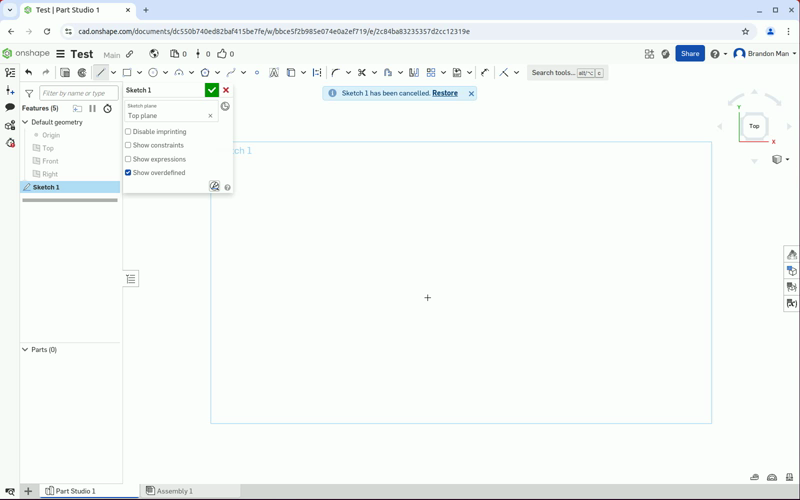
click(427, 297)
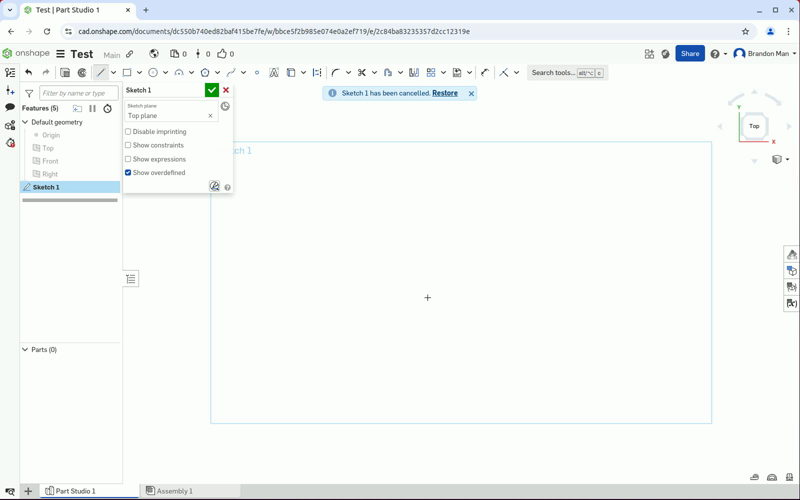
key_up(shift)
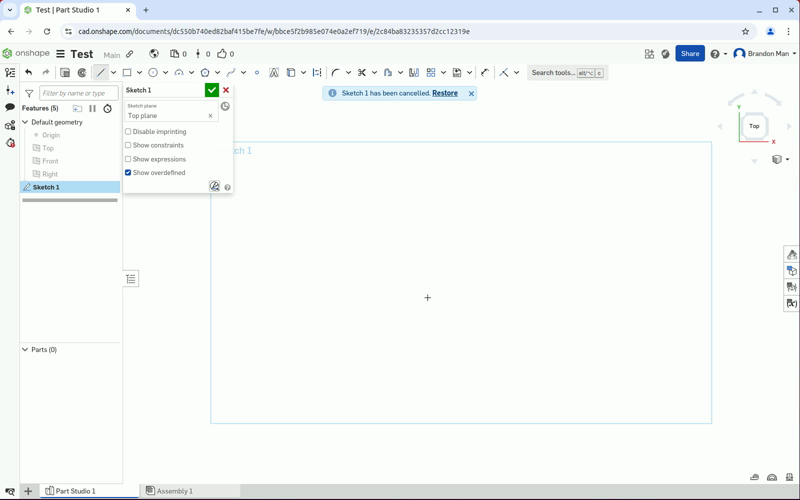
key_down(shift)
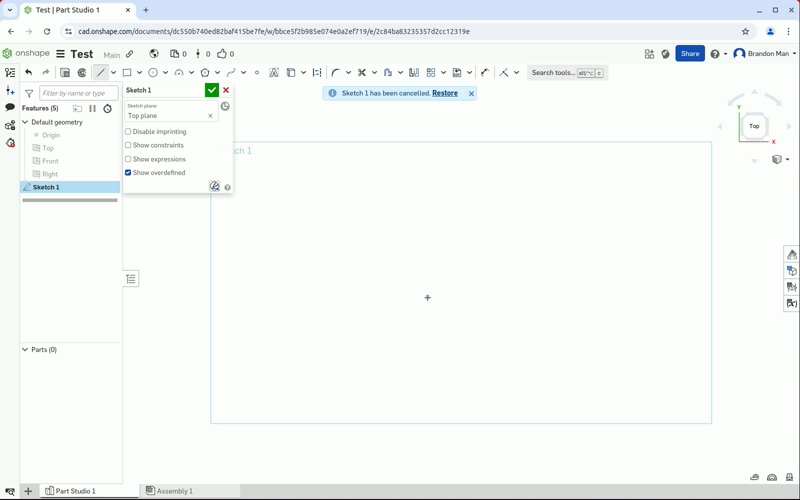
mouse_move(492, 297)
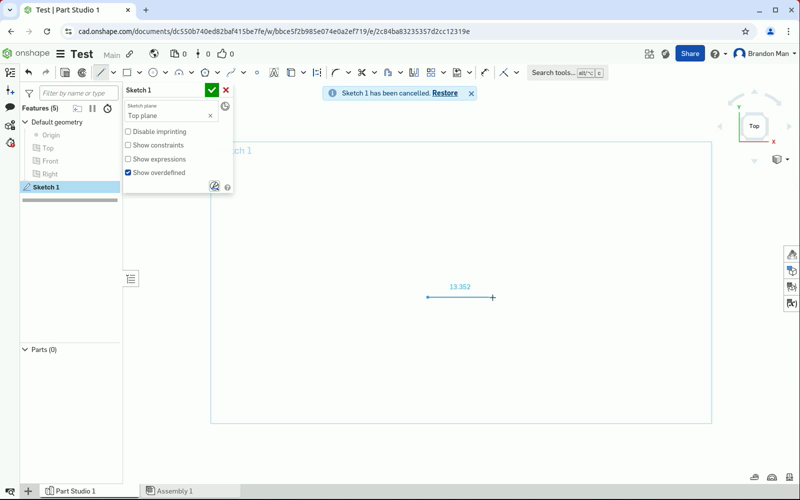
click(492, 297)
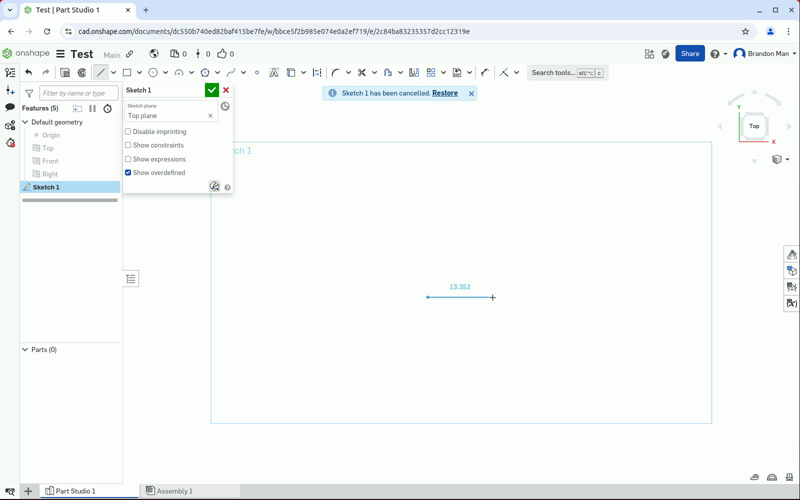
key_up(shift)
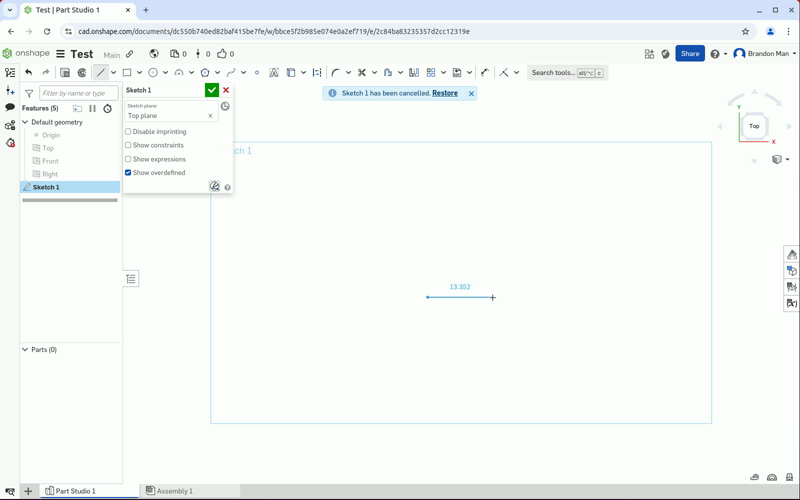
key_down(shift)
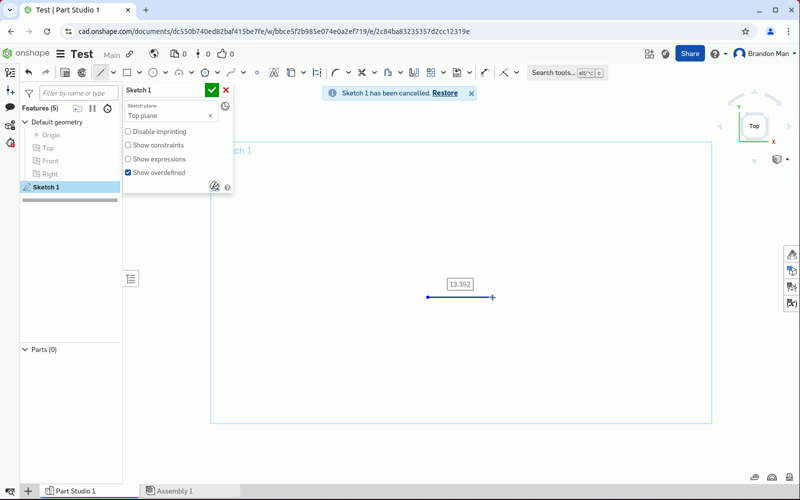
mouse_move(522, 297)
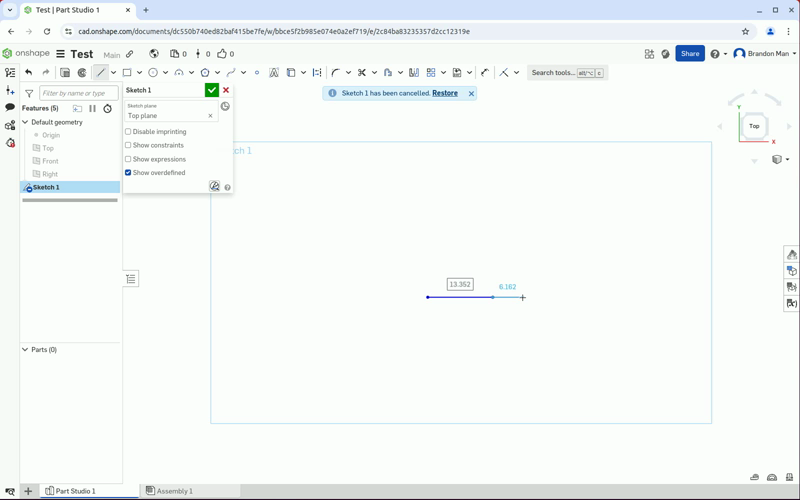
mouse_move(492, 267)
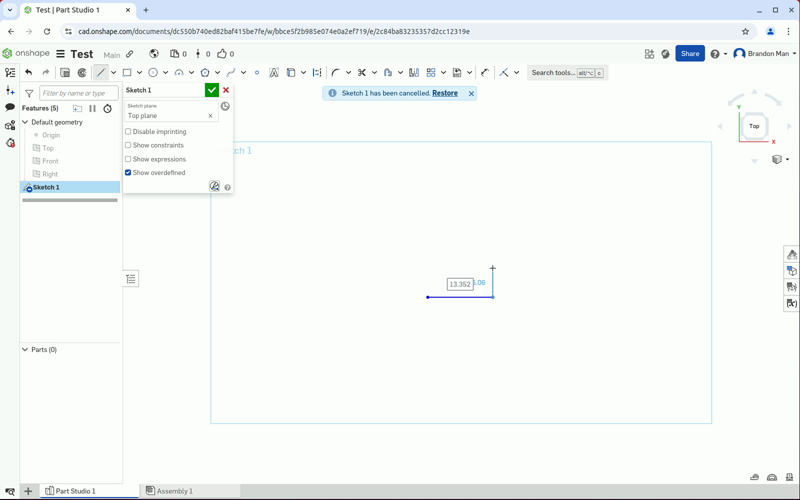
click(492, 267)
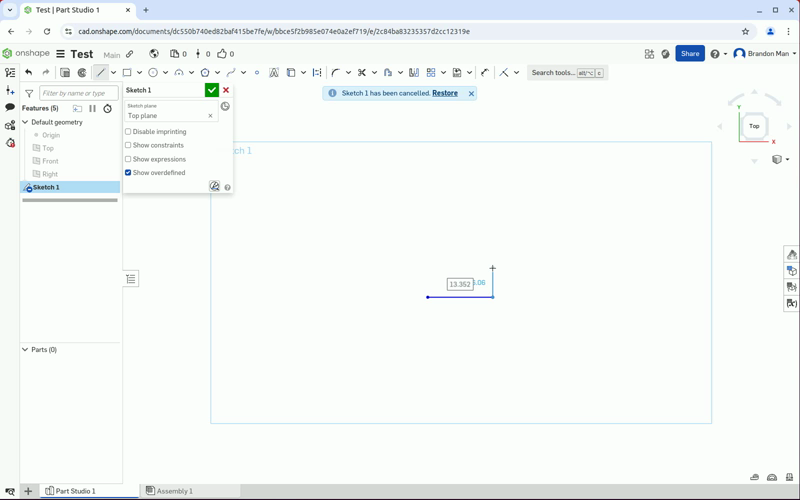
key_up(shift)
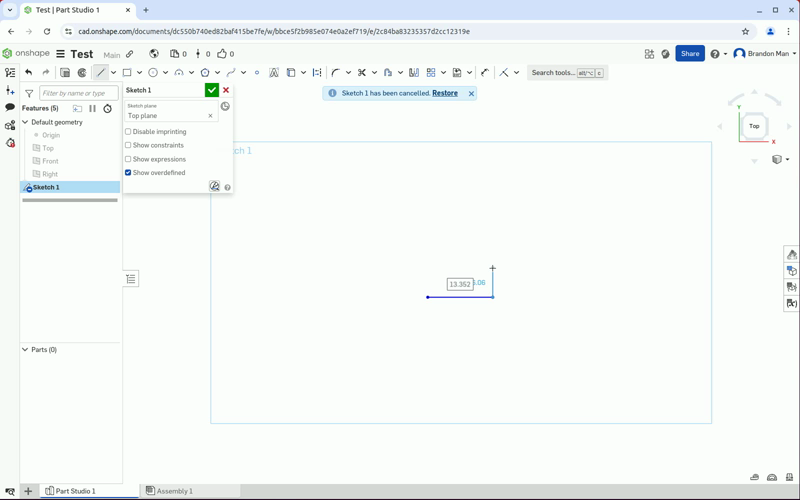
key_down(shift)
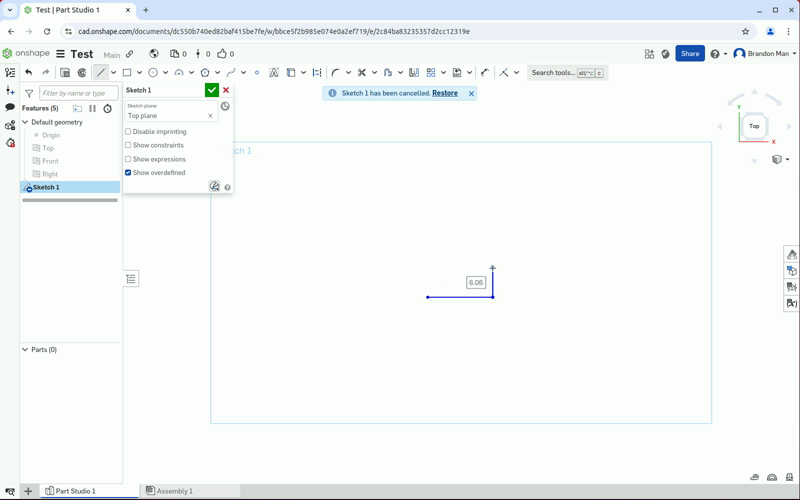
mouse_move(427, 267)
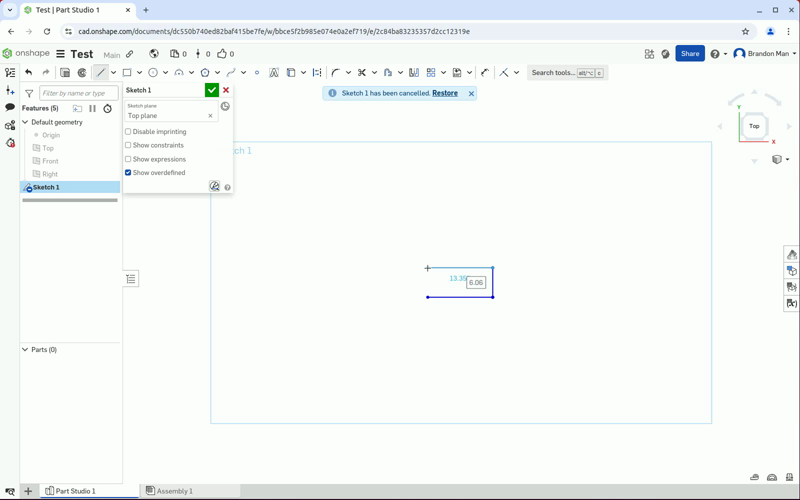
click(427, 267)
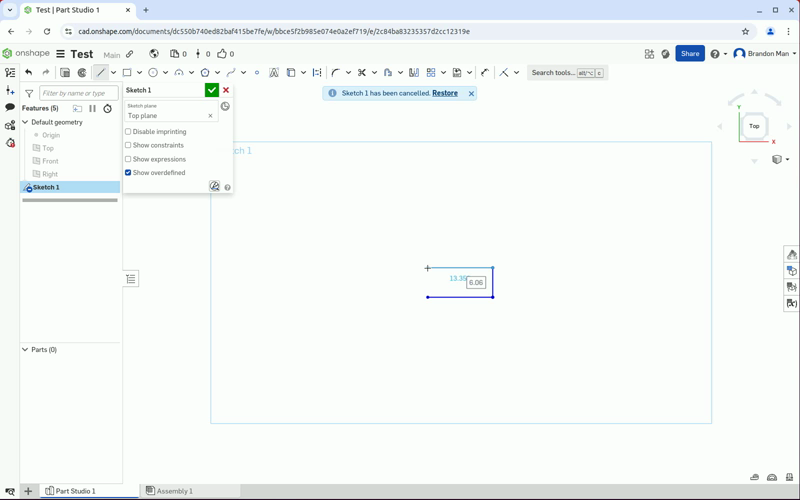
key_up(shift)
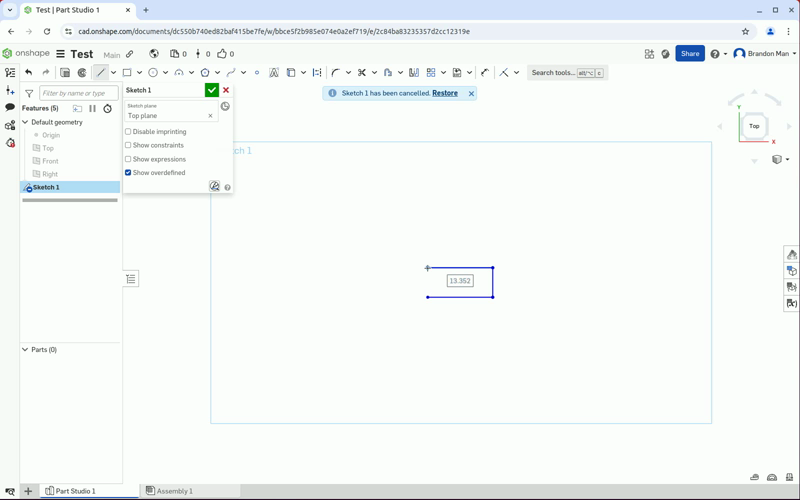
mouse_move(457, 267)
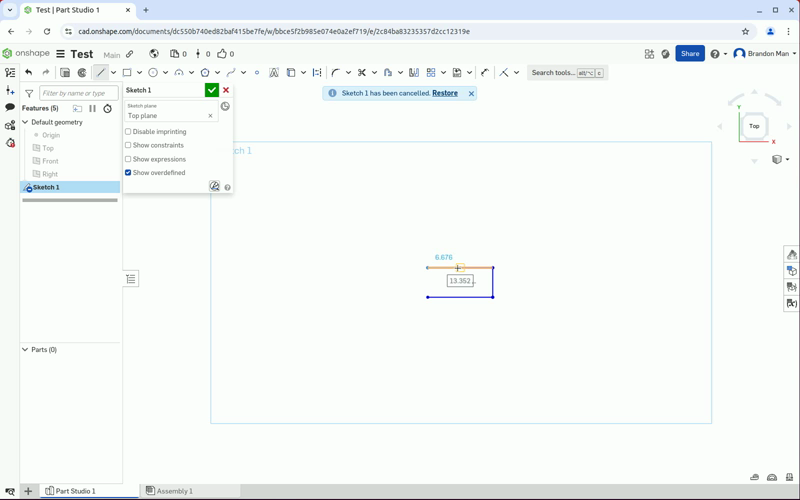
key_down(shift)
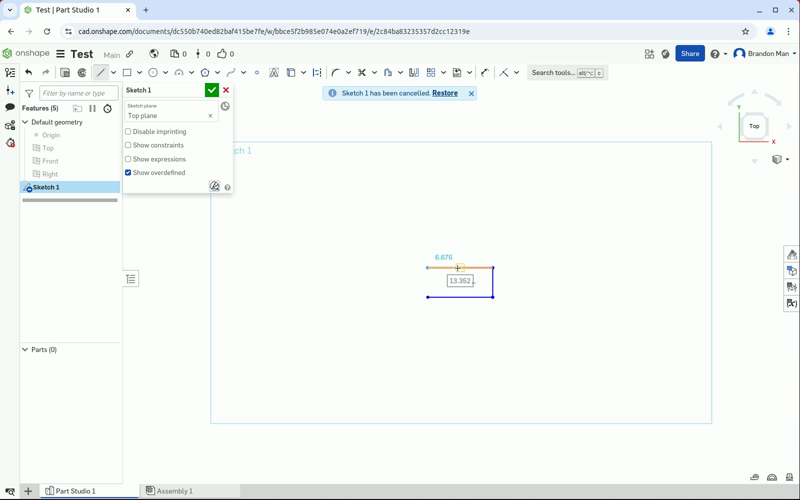
mouse_move(427, 297)
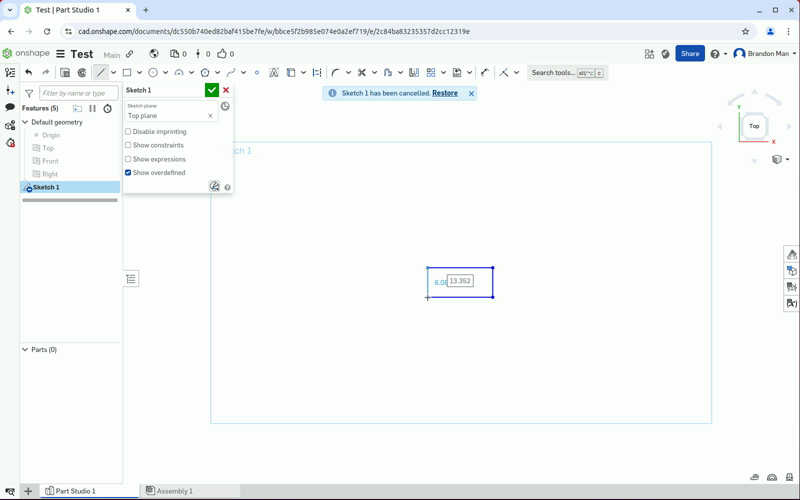
key_up(shift)
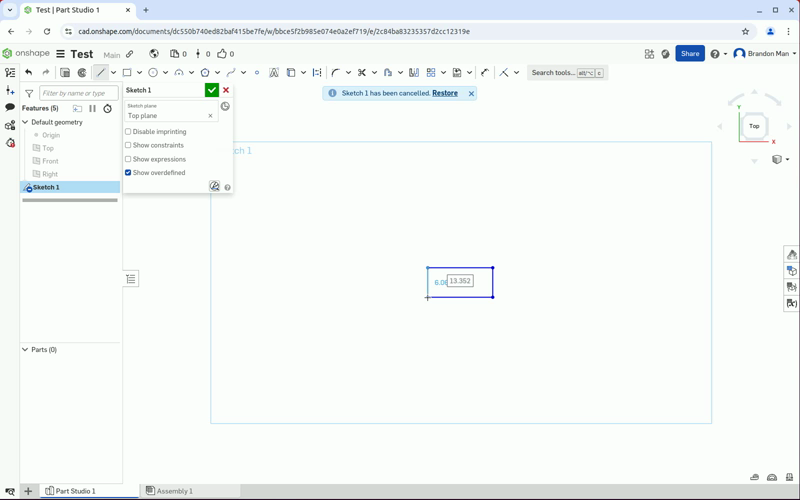
click(427, 297)
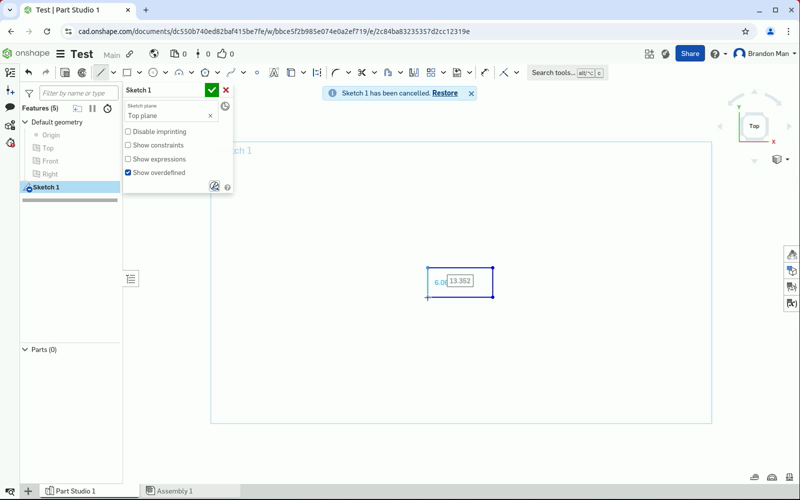
key(esc)
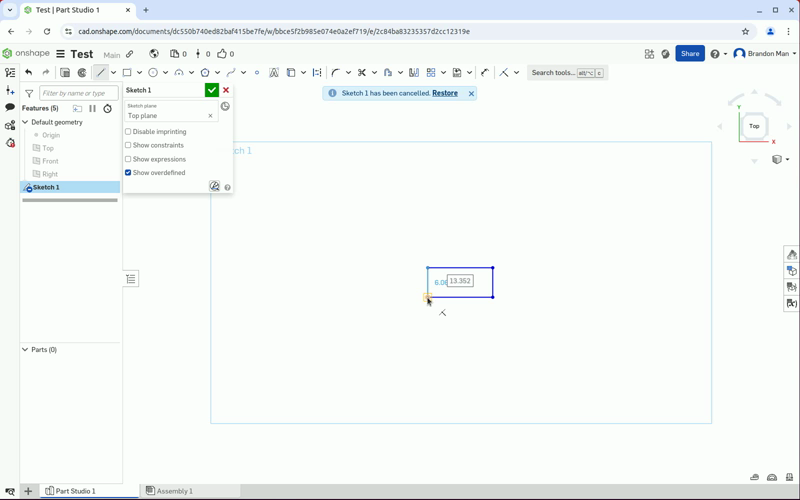
key(l)
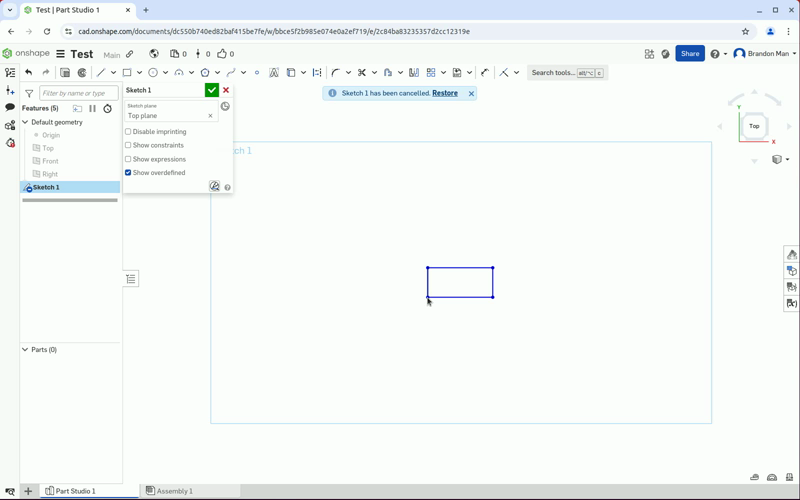
key_down(shift)
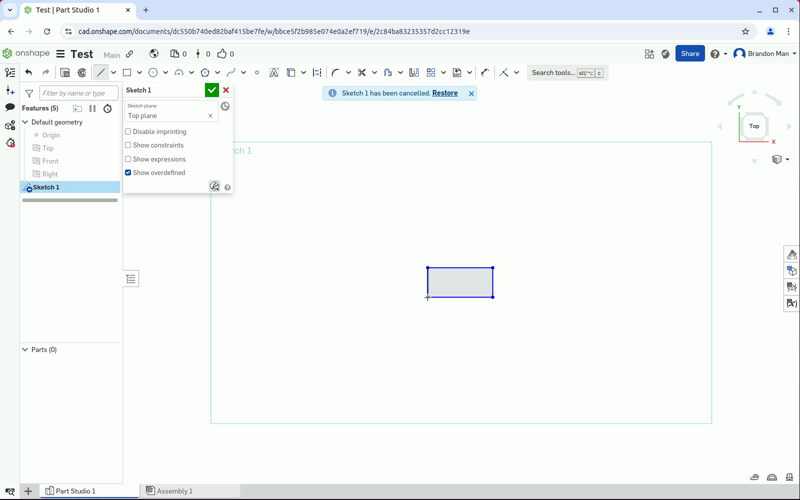
mouse_move(435, 296)
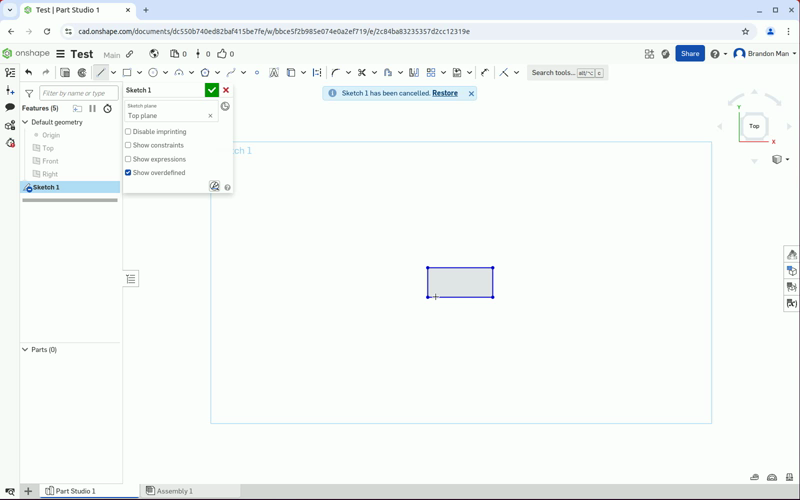
click(435, 296)
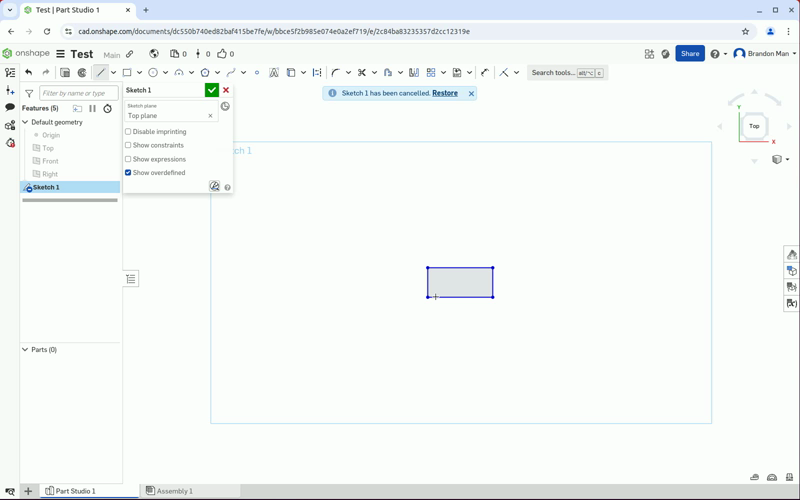
key_up(shift)
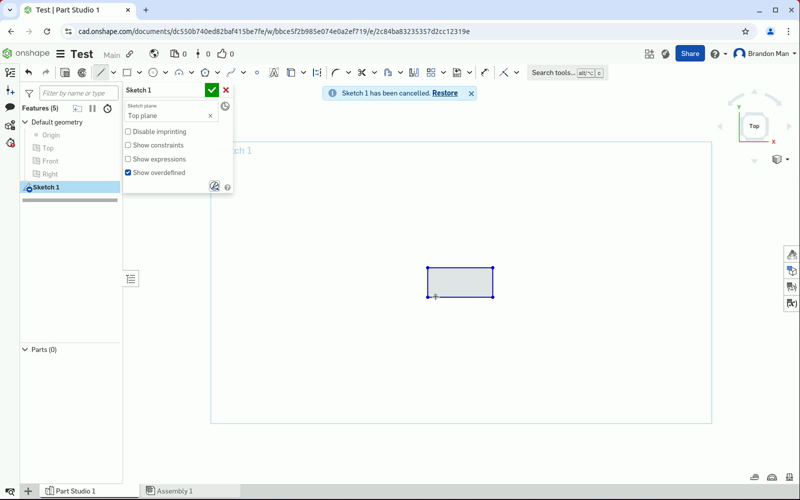
key_down(shift)
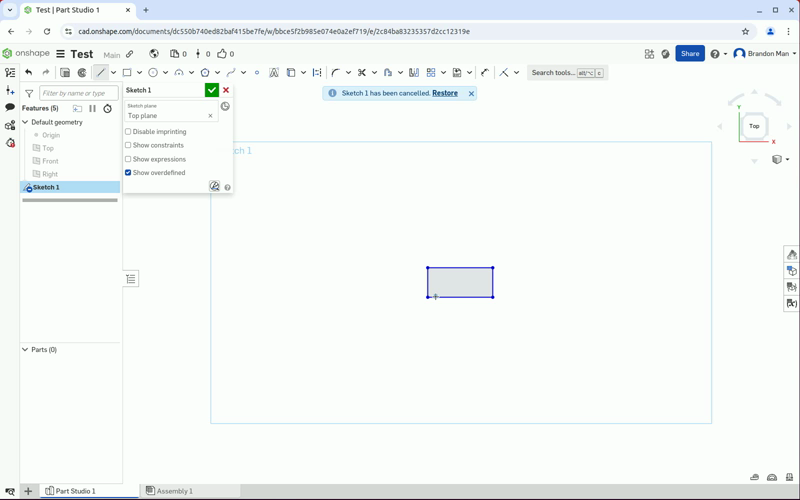
mouse_move(465, 296)
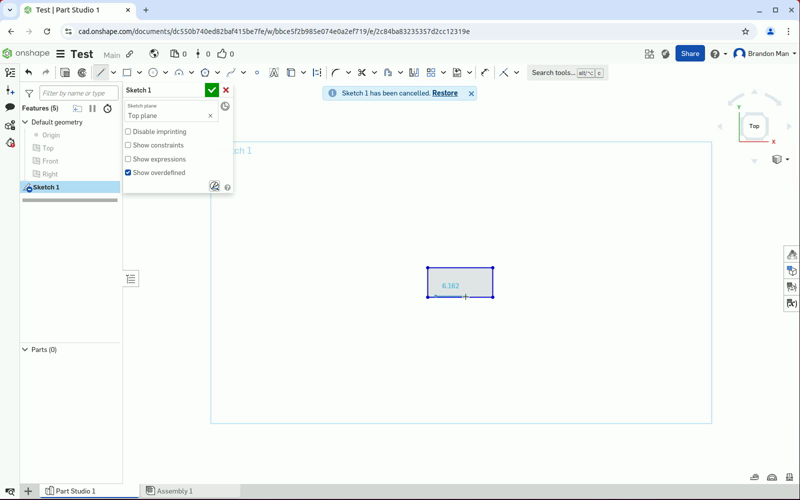
mouse_move(485, 296)
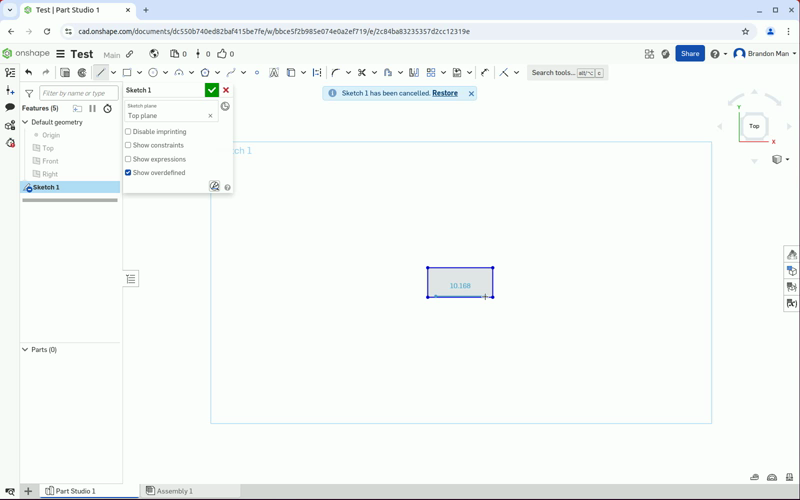
click(485, 296)
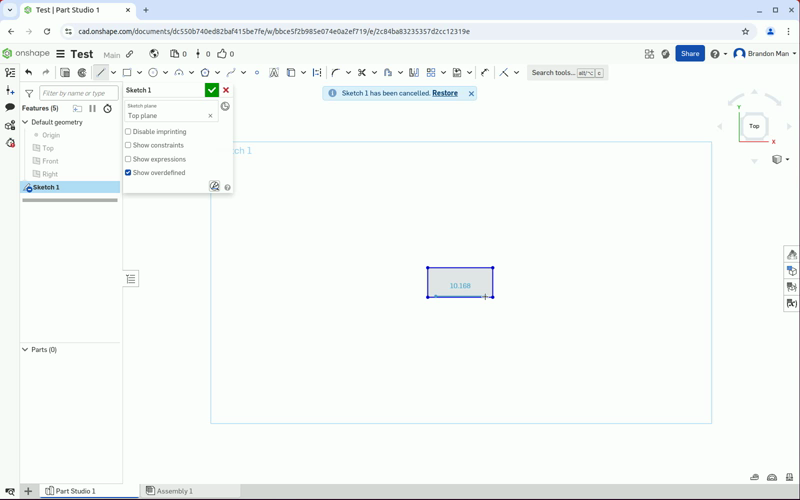
key_up(shift)
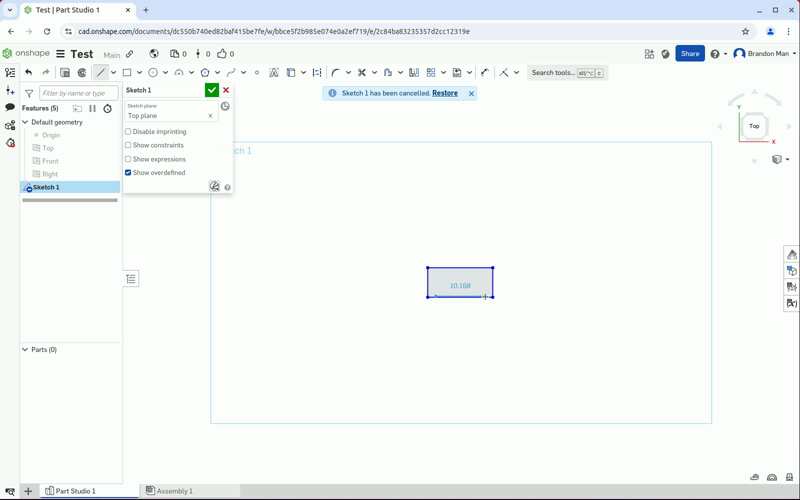
key_down(shift)
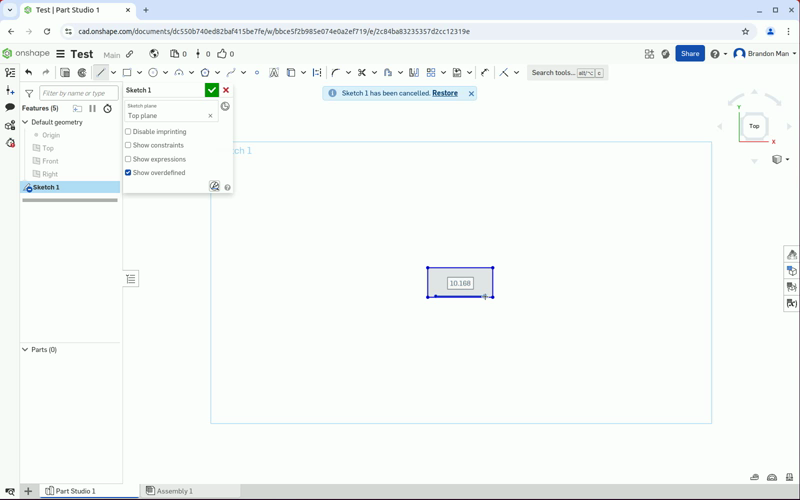
mouse_move(515, 296)
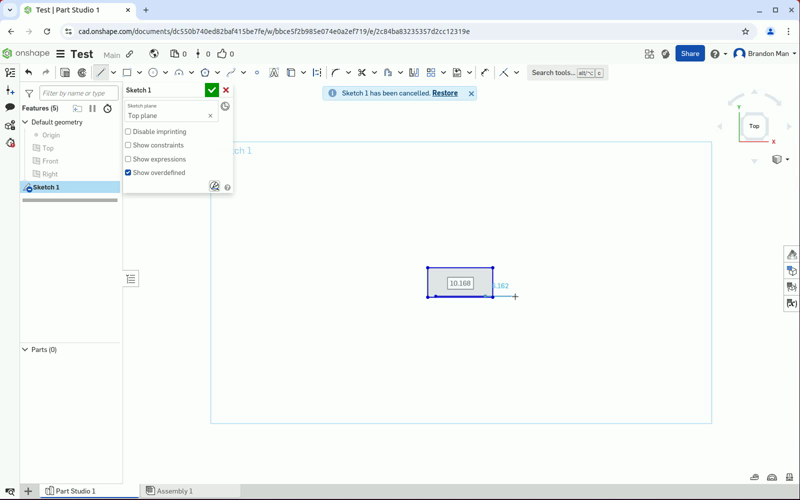
mouse_move(485, 268)
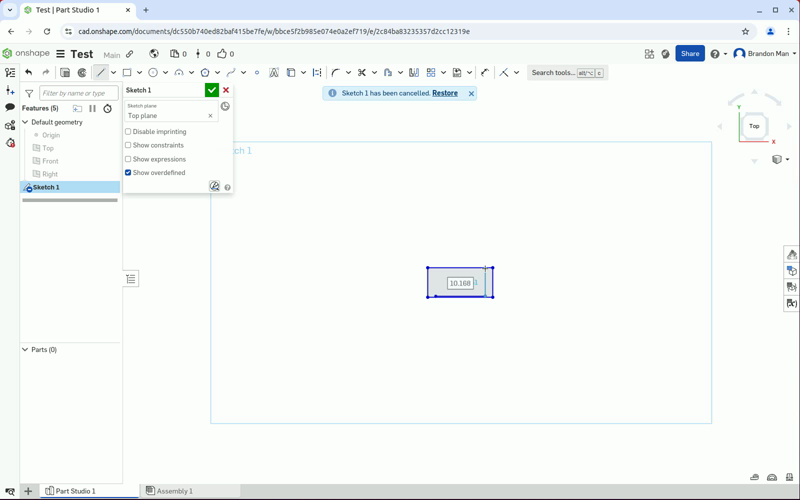
click(485, 268)
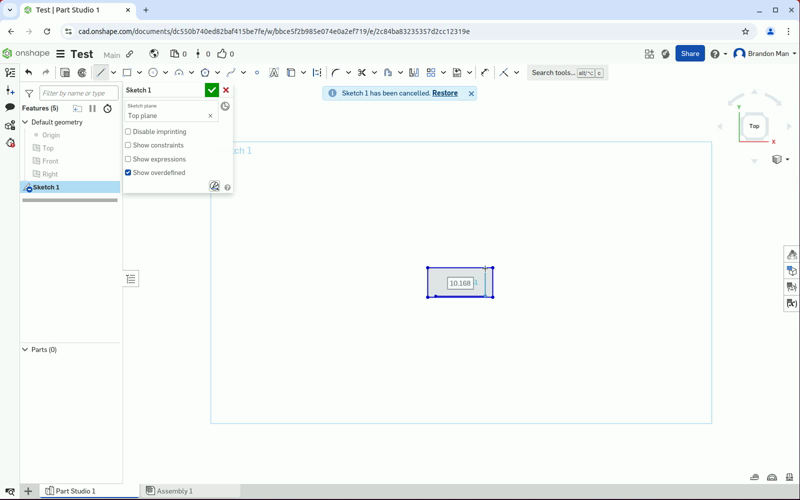
key_up(shift)
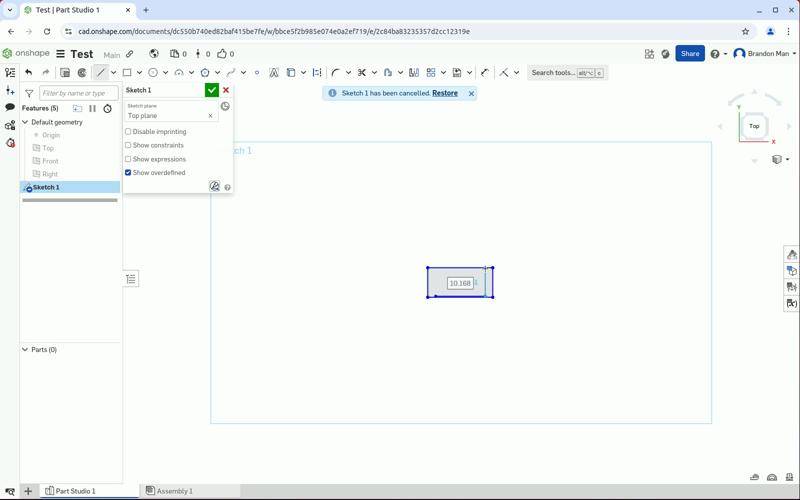
key_down(shift)
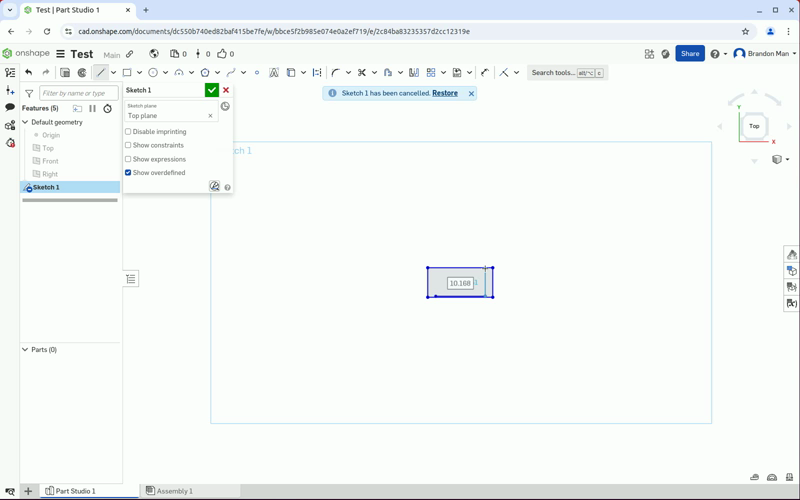
mouse_move(515, 268)
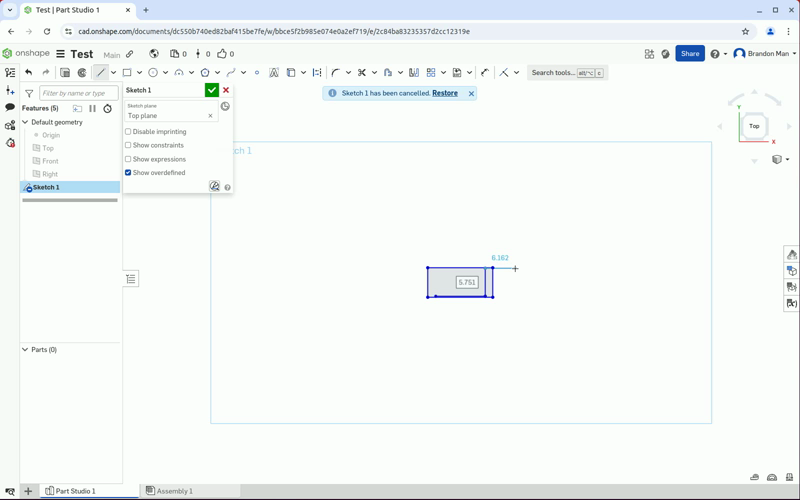
mouse_move(435, 268)
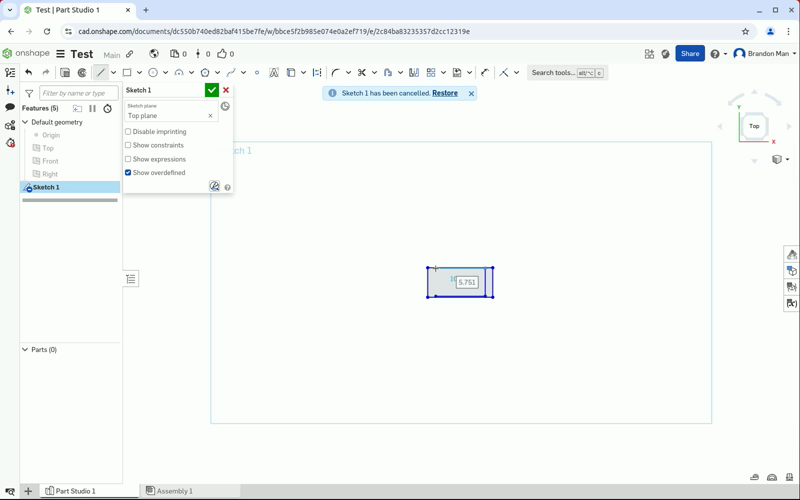
click(435, 268)
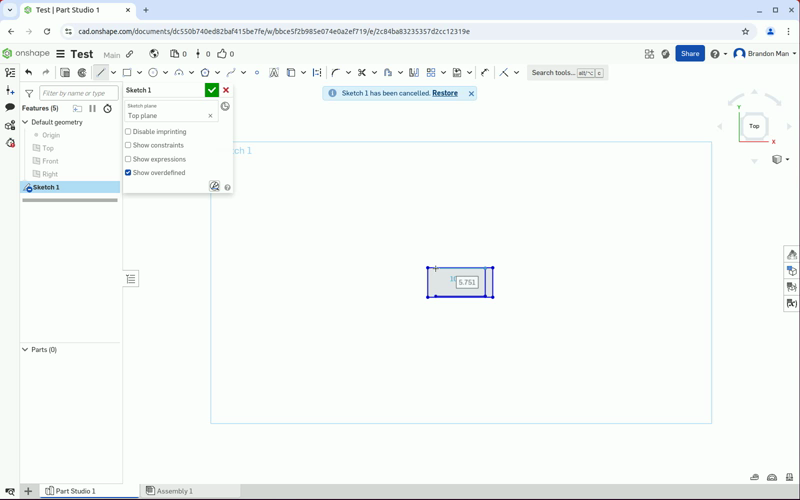
key_up(shift)
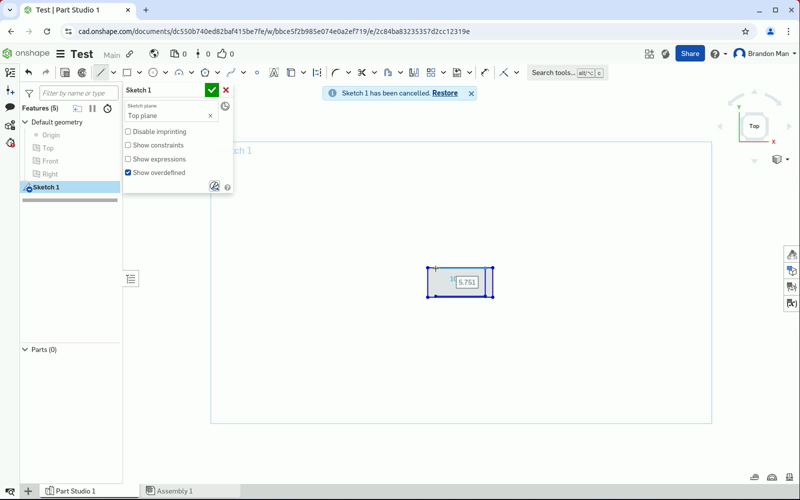
mouse_move(465, 268)
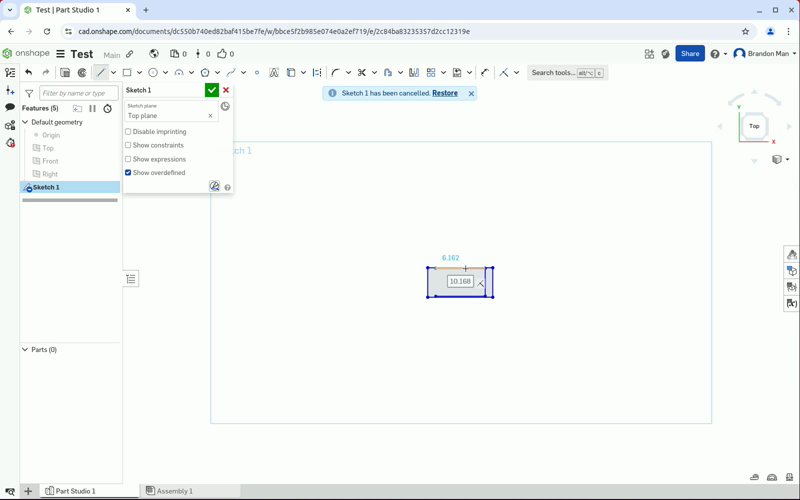
key_down(shift)
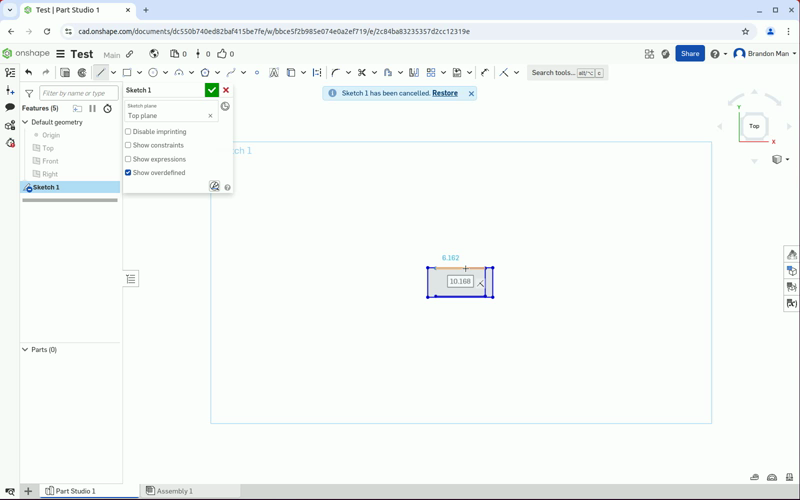
mouse_move(435, 296)
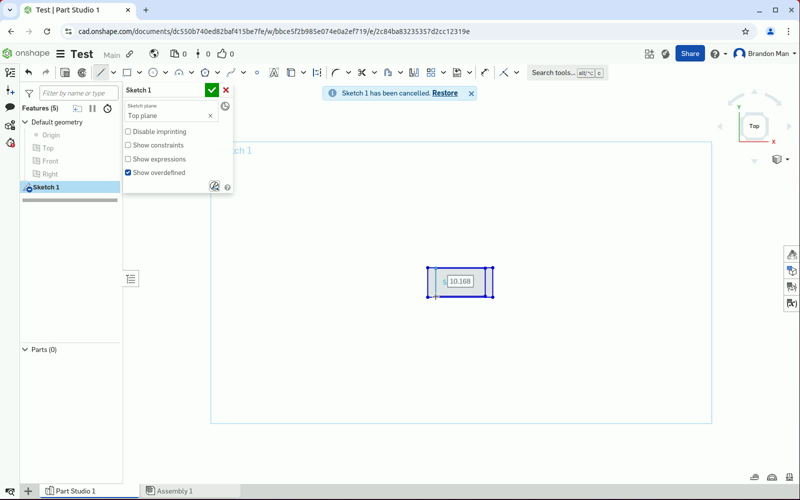
key_up(shift)
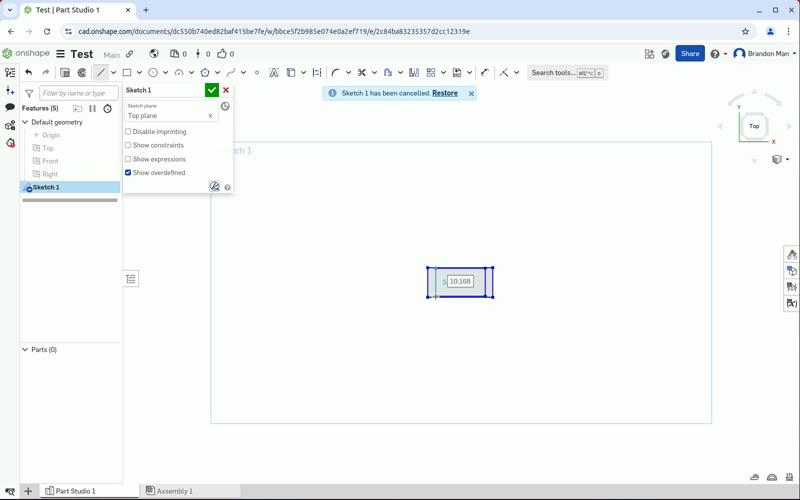
click(435, 296)
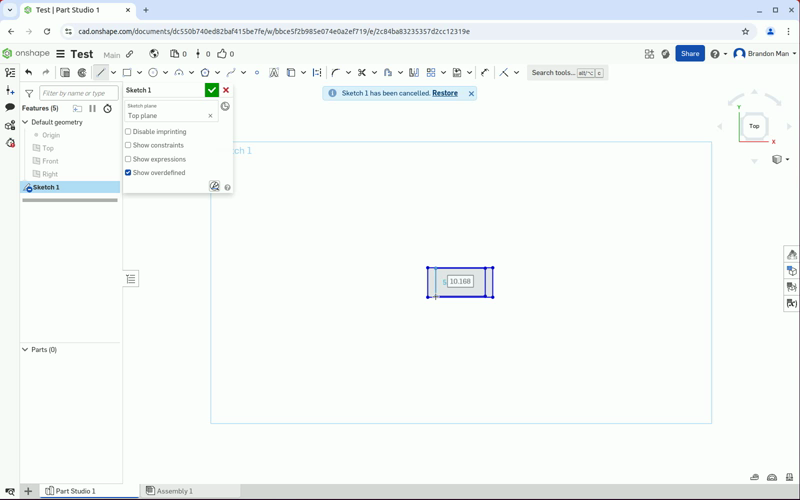
key(esc)
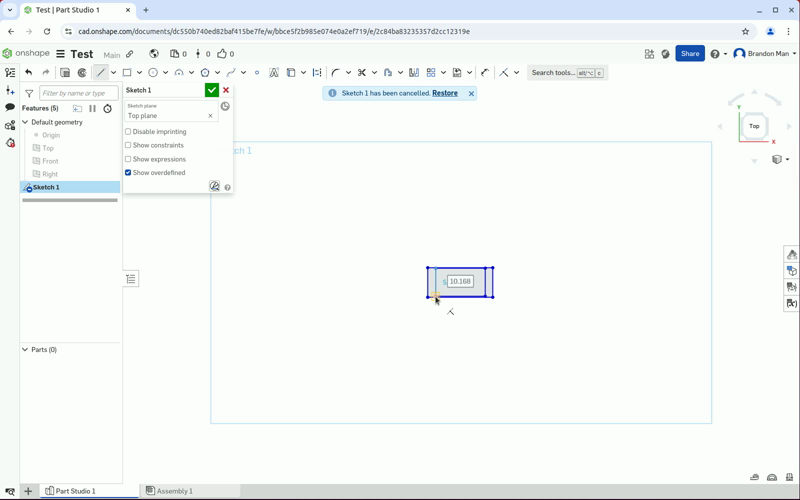
mouse_move(431, 276)
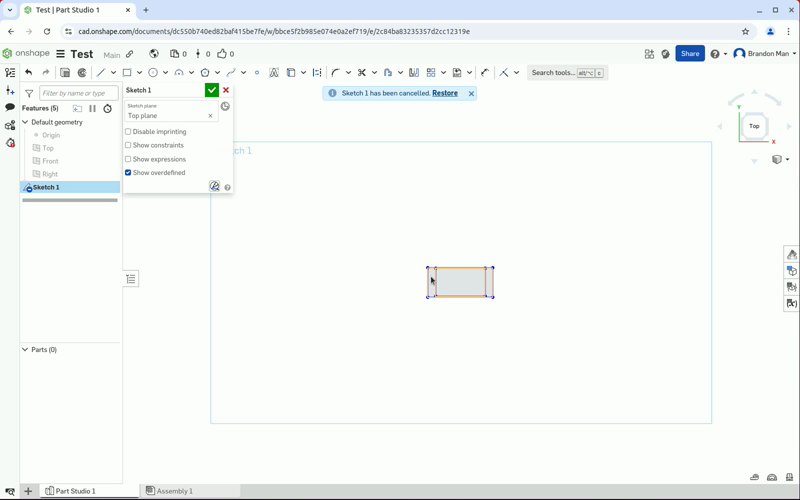
scroll(6)
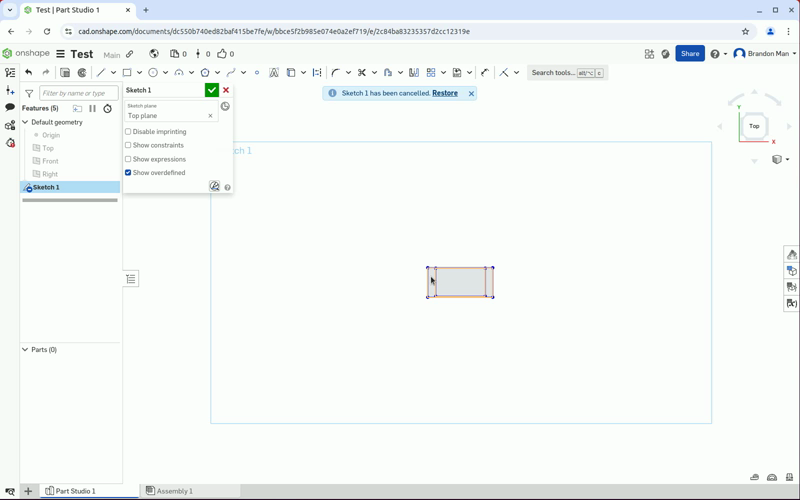
scroll(6)
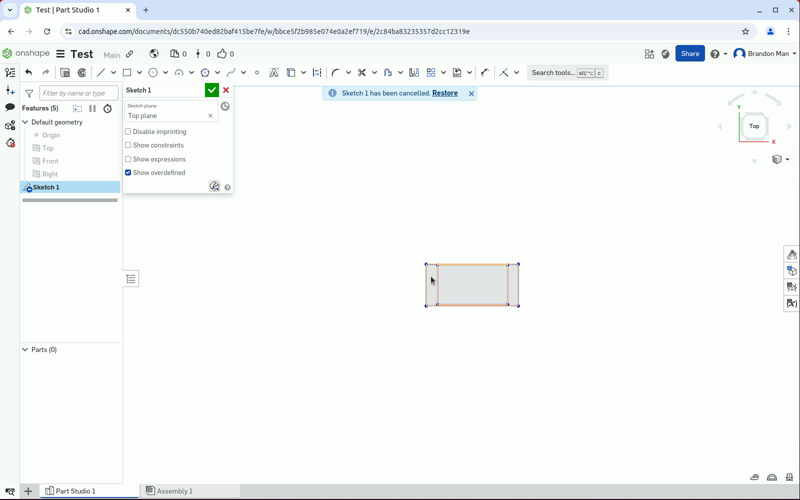
scroll(6)
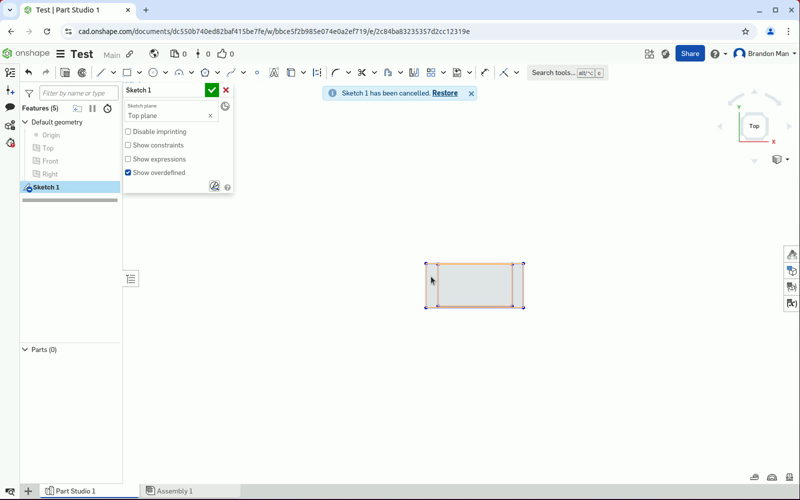
scroll(6)
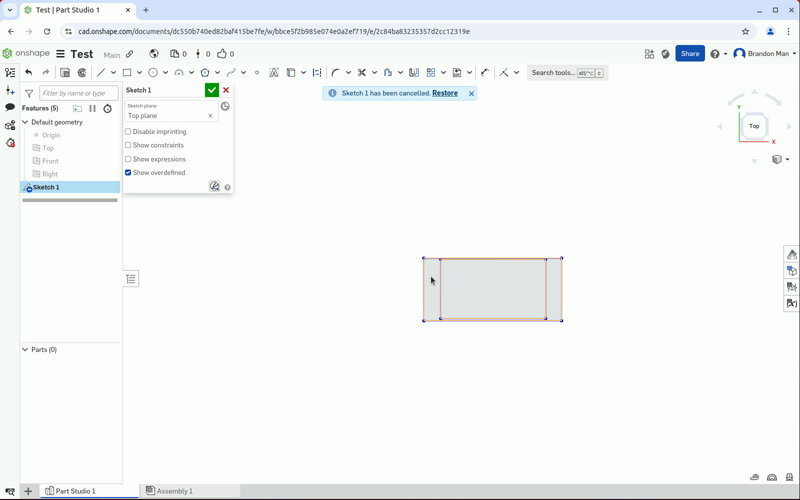
scroll(6)
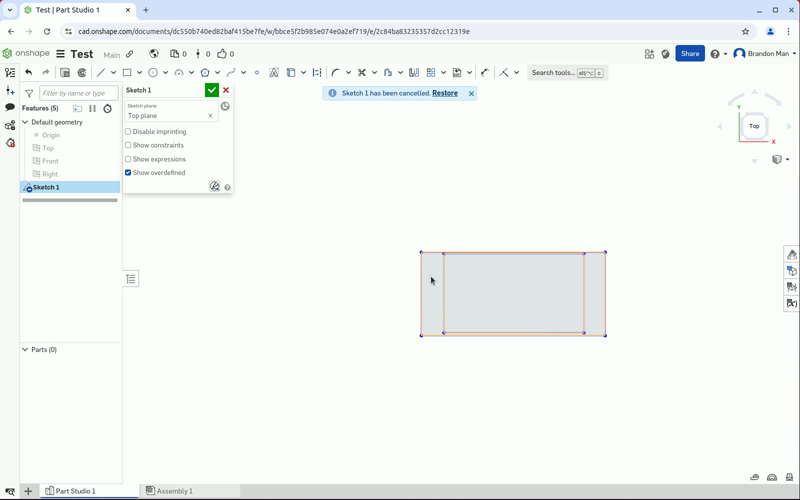
scroll(6)
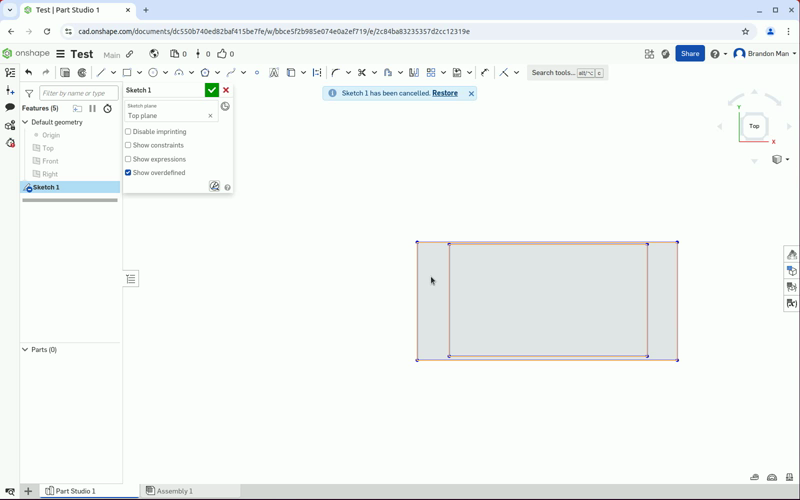
scroll(6)
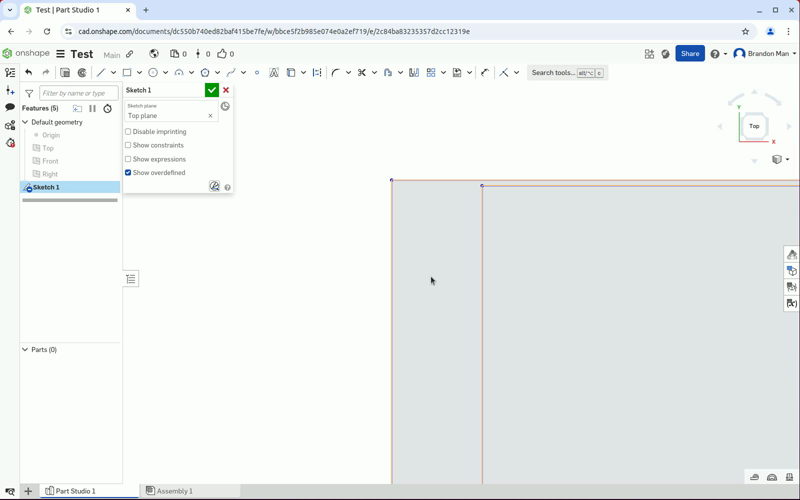
click(431, 276)
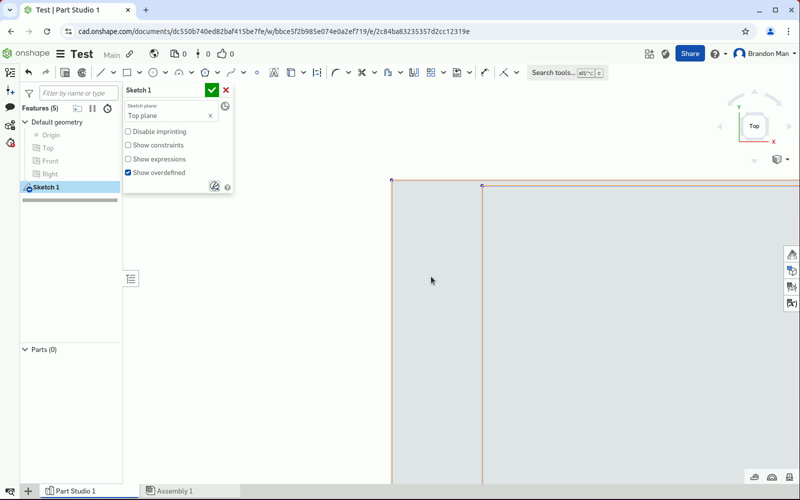
scroll(-6)
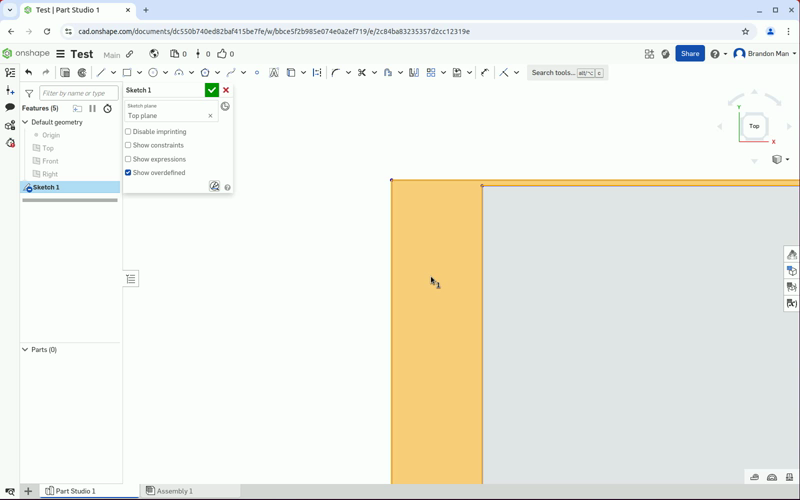
scroll(-6)
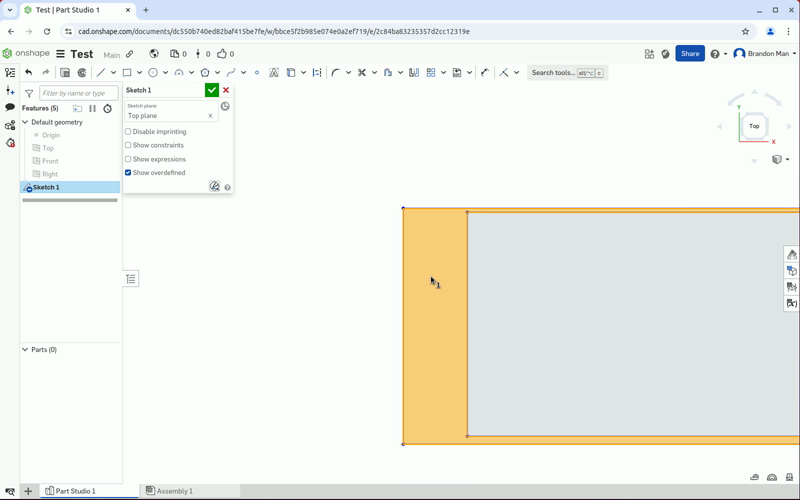
scroll(-6)
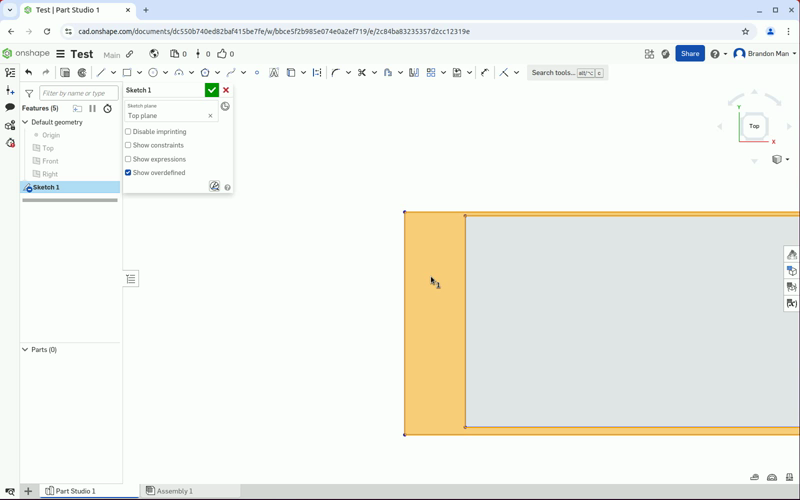
scroll(-6)
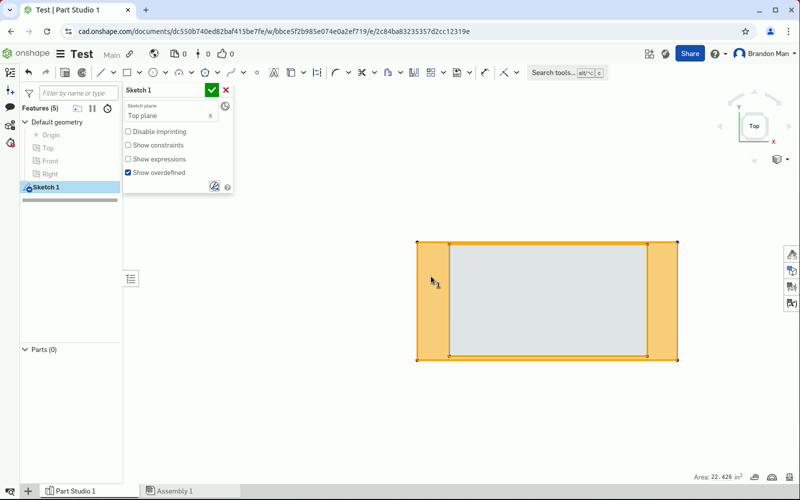
scroll(-6)
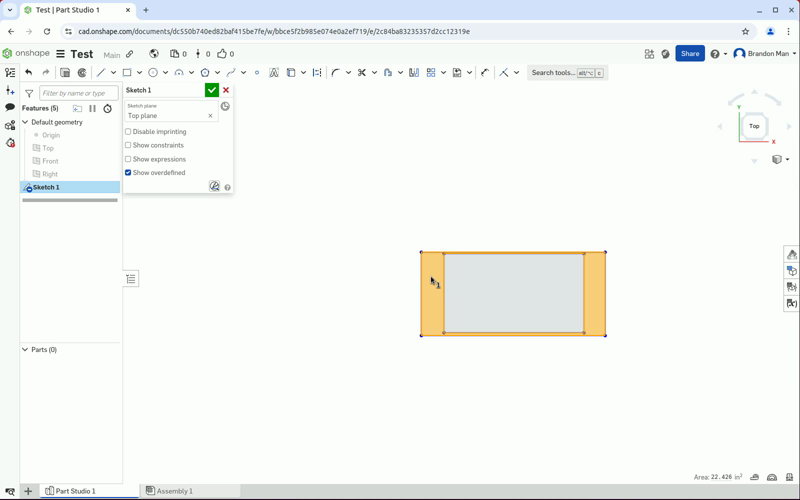
scroll(-6)
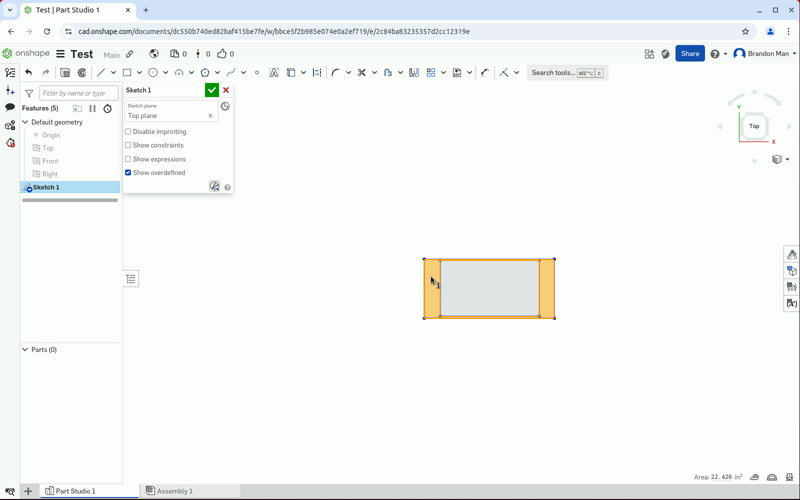
scroll(-6)
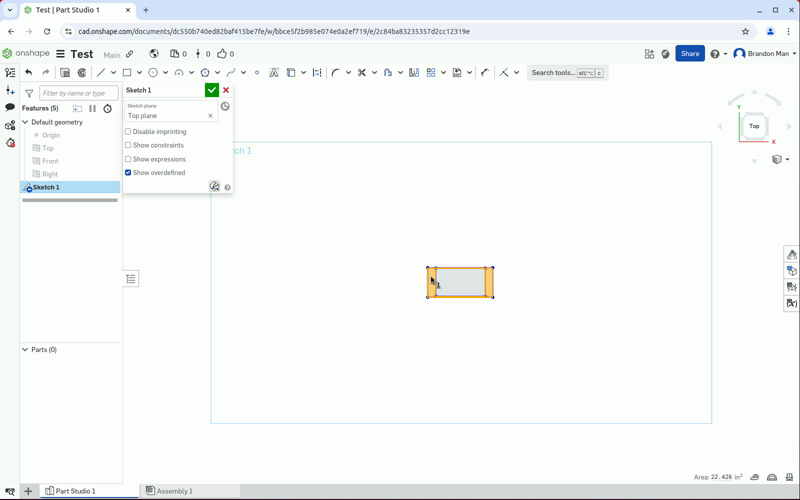
mouse_move(73, 352)
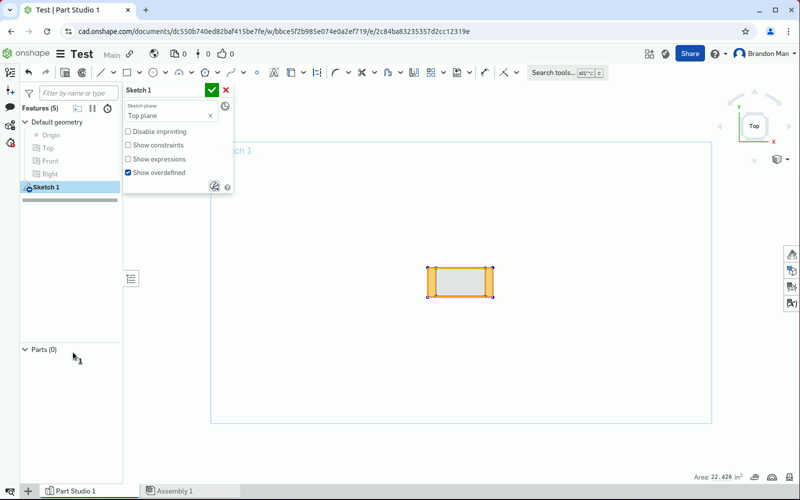
key(shift+y)
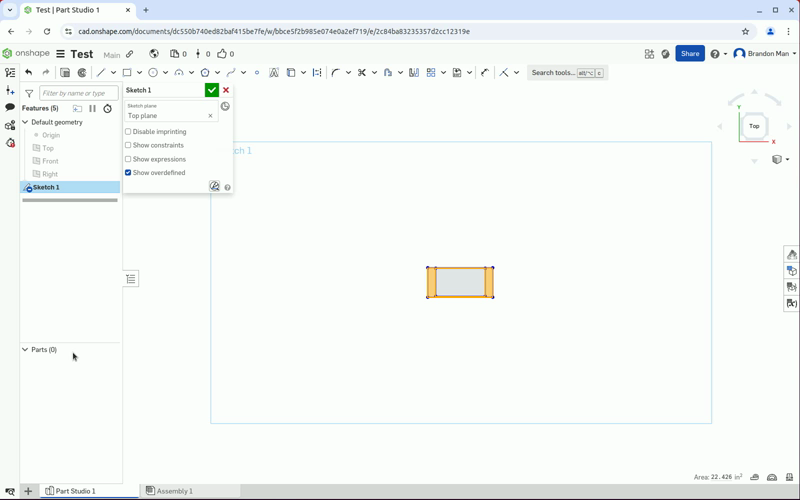
key(shift+e)
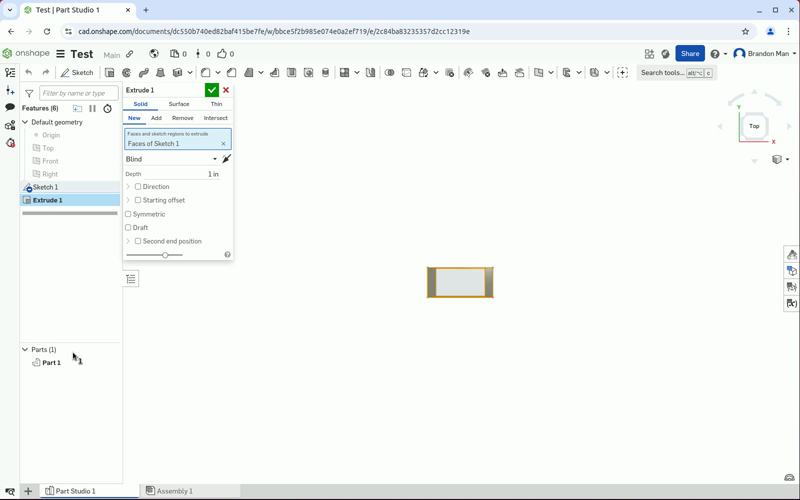
mouse_move(143, 106)
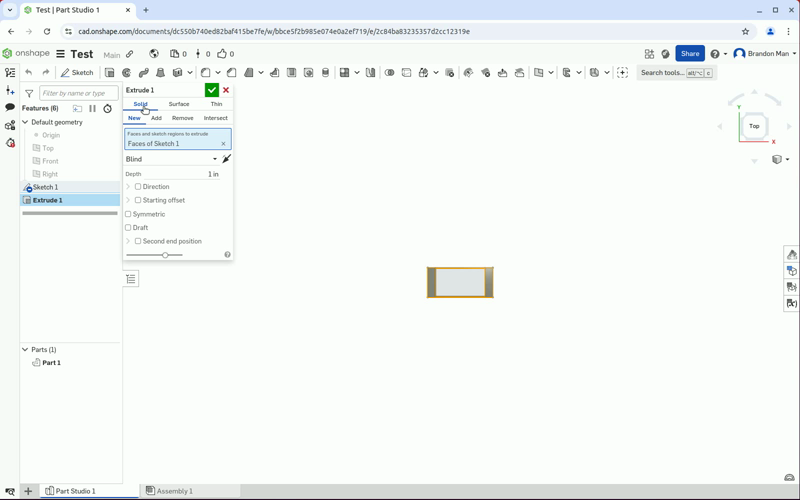
click(143, 106)
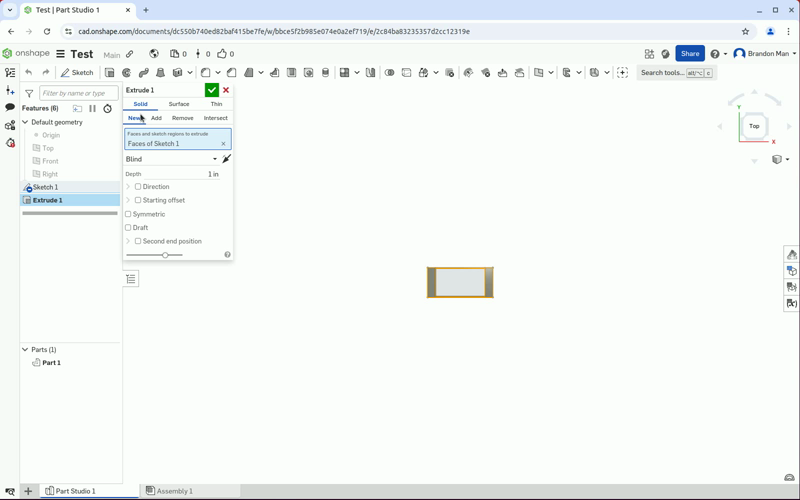
mouse_move(137, 120)
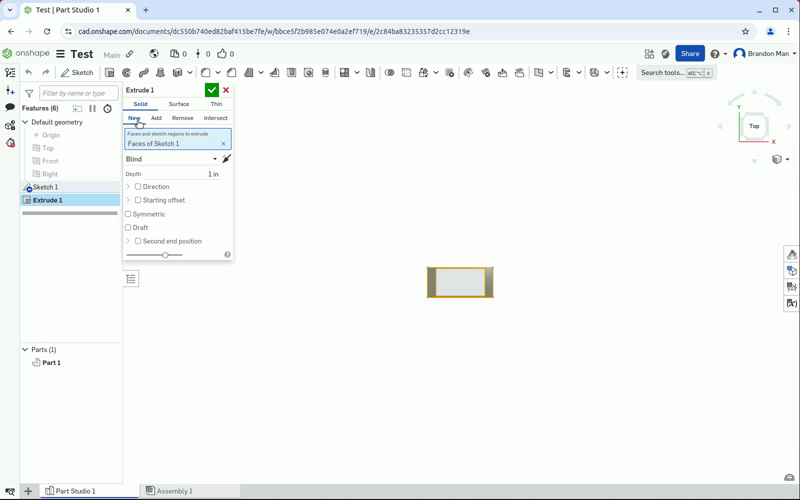
click(137, 120)
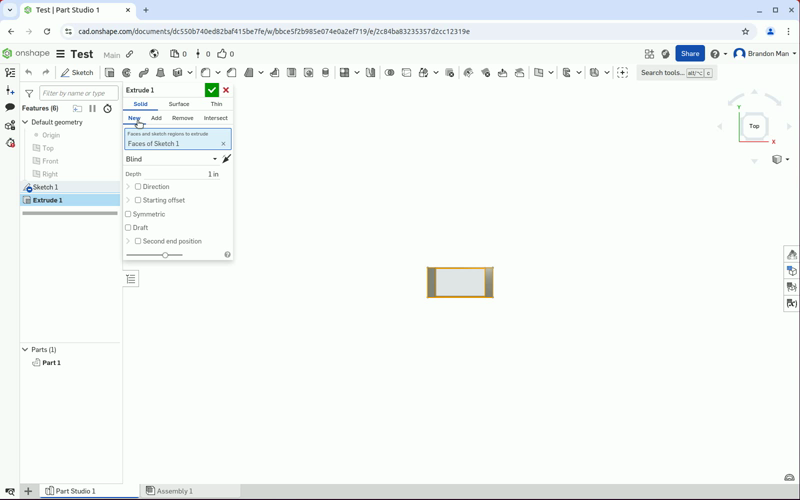
key(tab, 4)
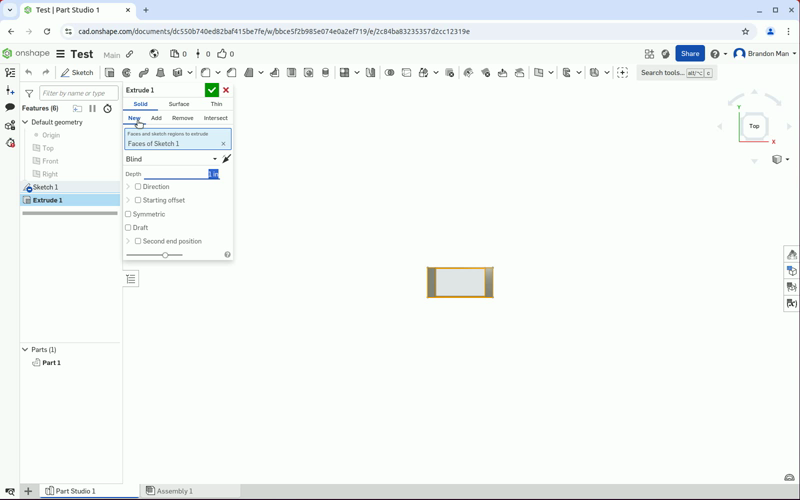
text(1.444)
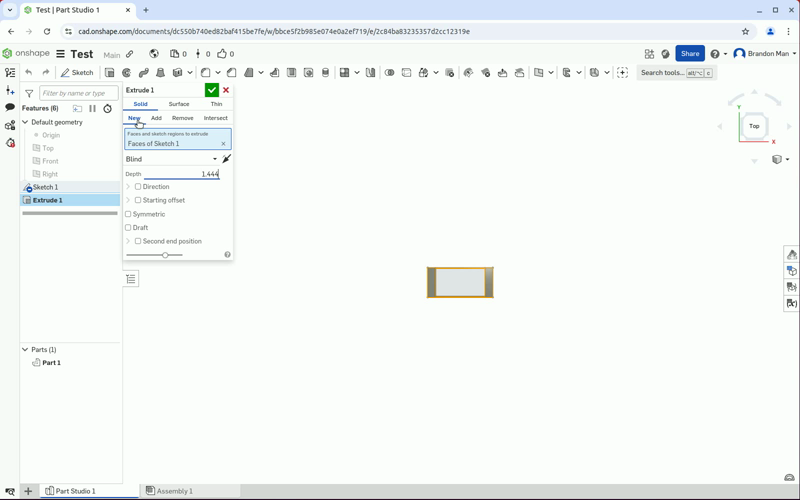
key(enter)
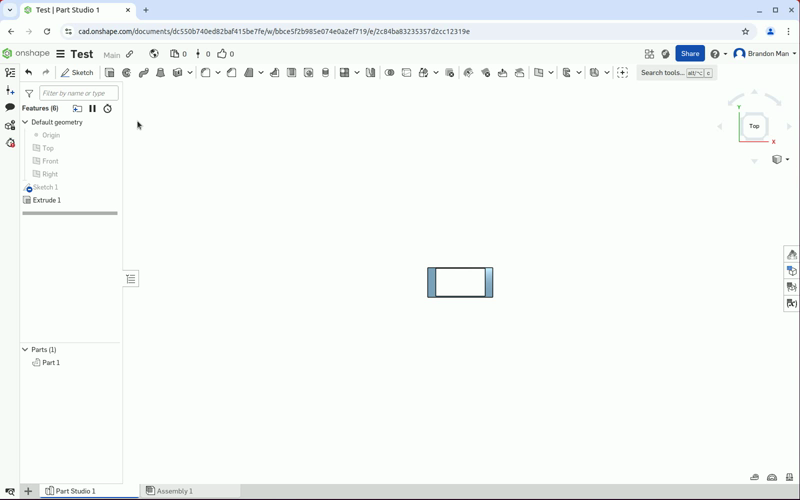
key(shift+h)
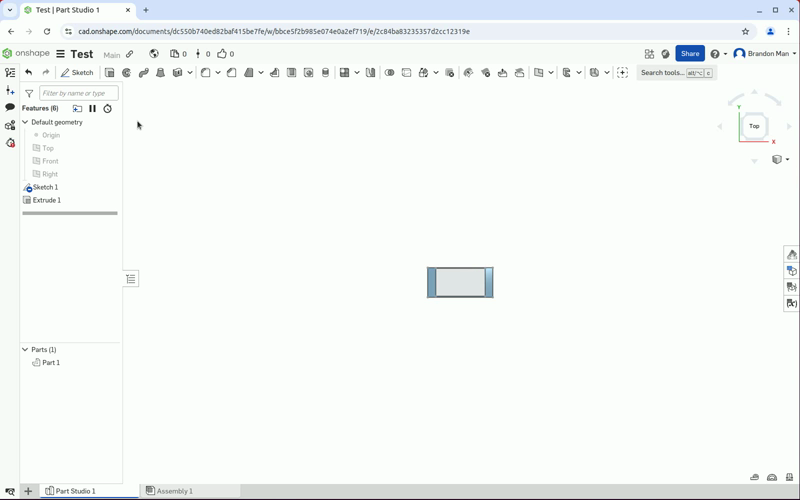
key(shift+h)
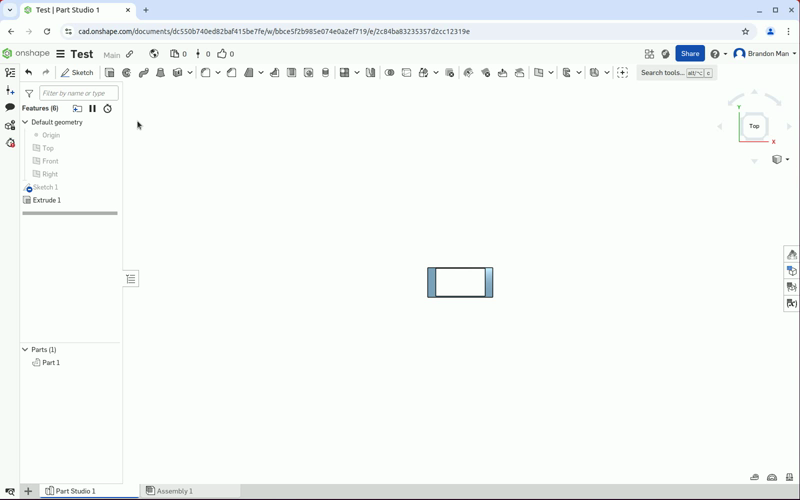
mouse_move(73, 189)
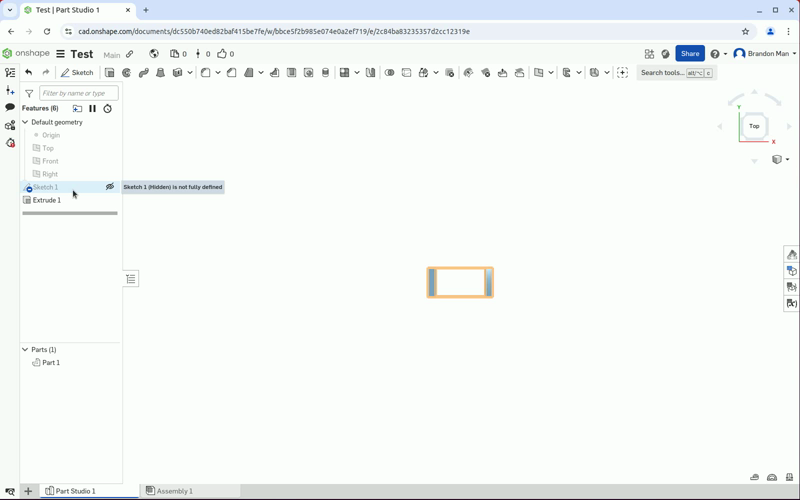
click(73, 189)
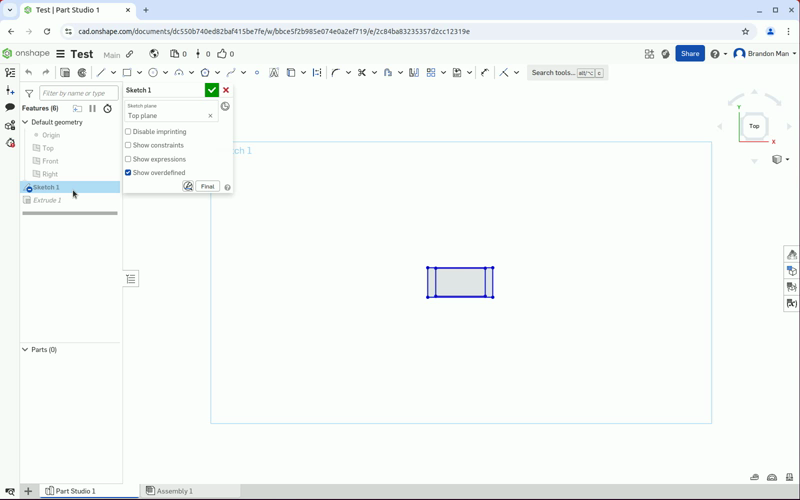
mouse_move(229, 92)
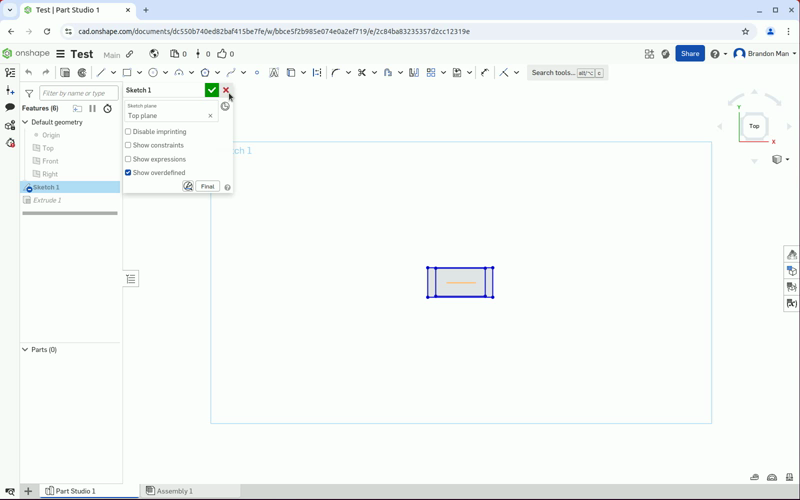
click(229, 92)
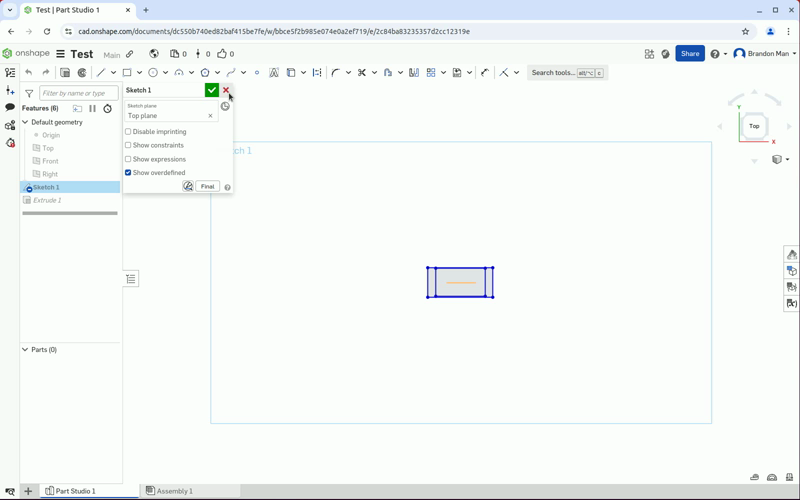
key(shift+s)
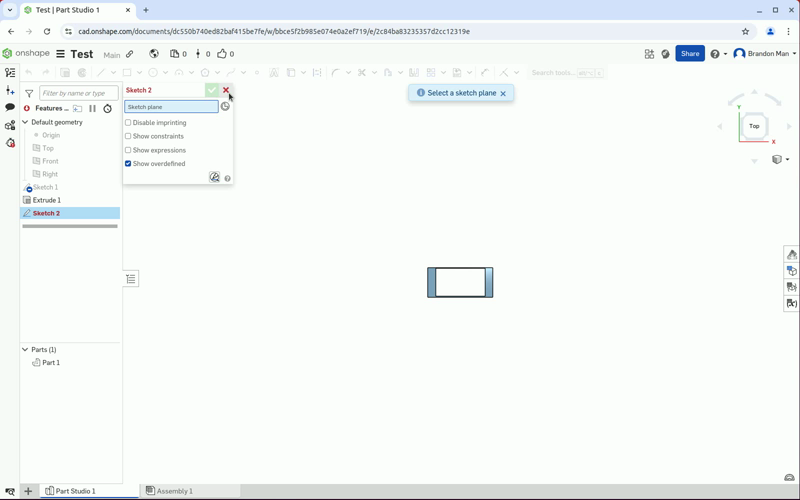
mouse_move(73, 150)
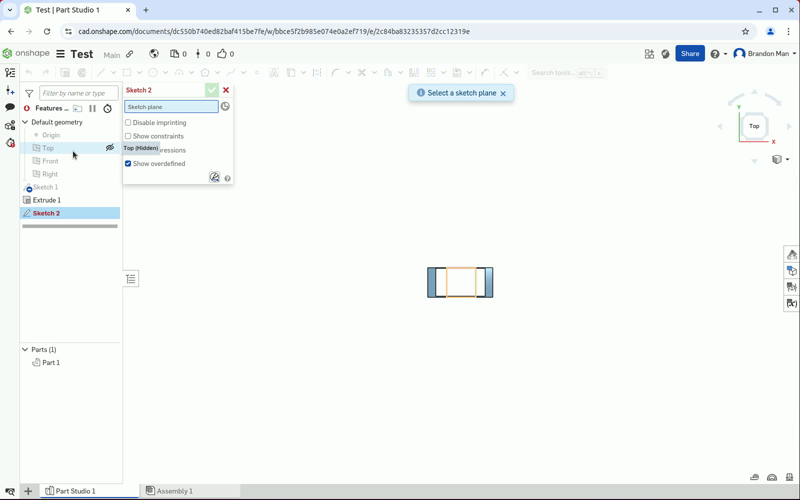
click(73, 150)
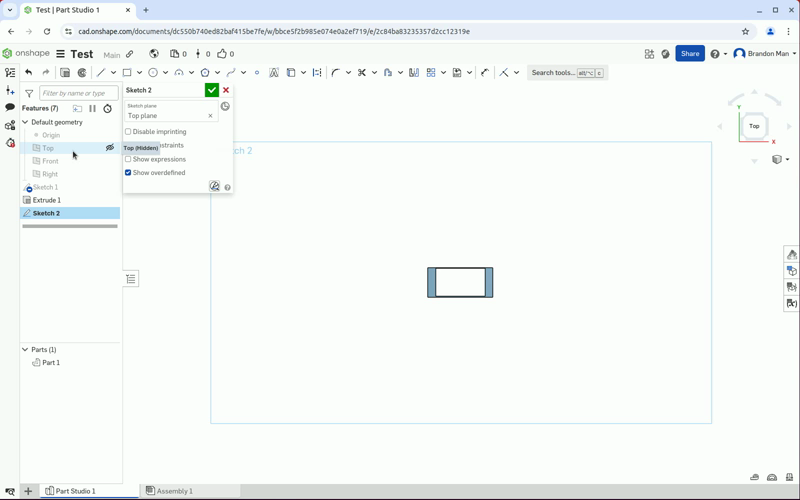
mouse_move(73, 352)
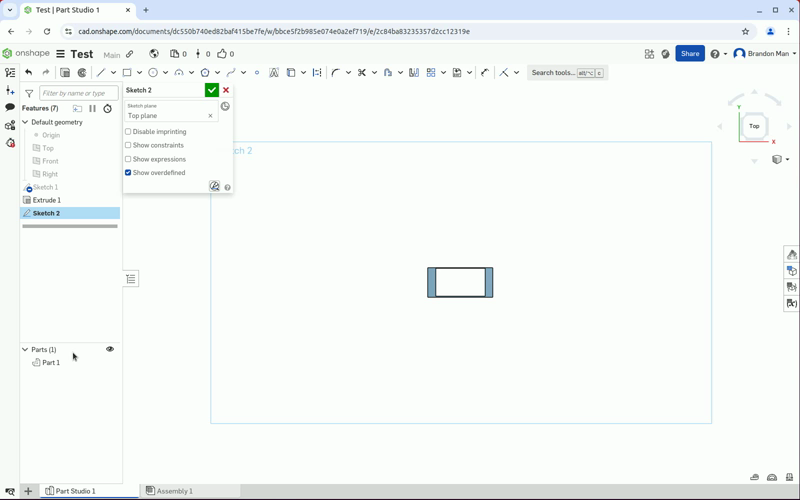
key(y)
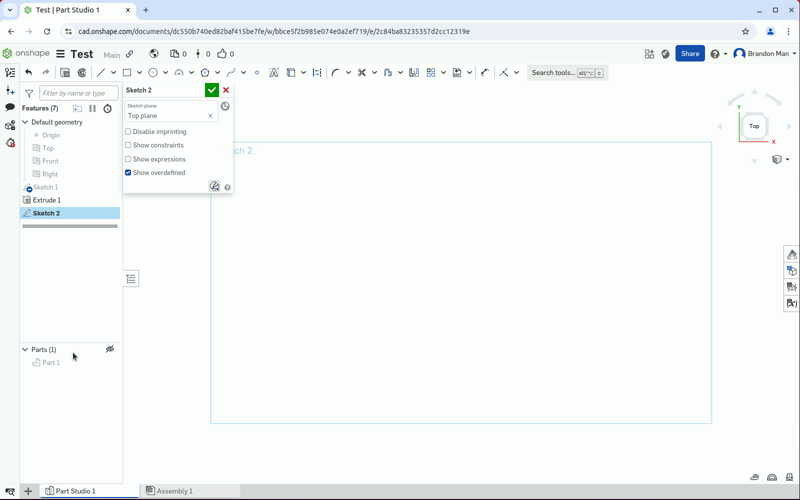
key(l)
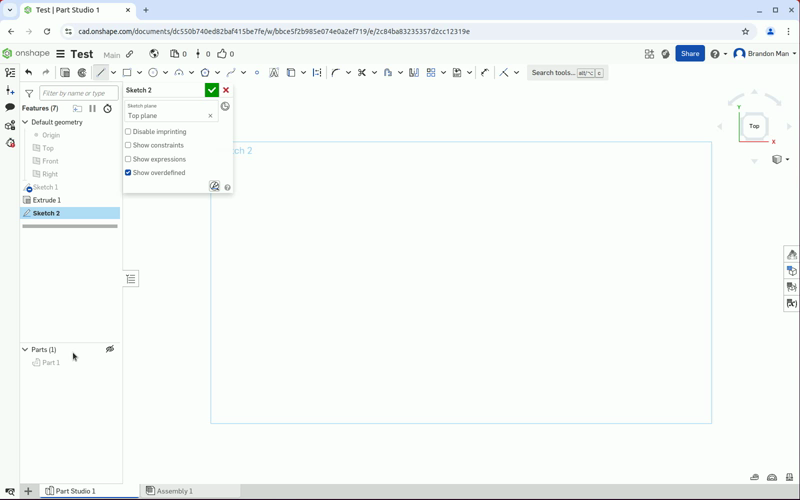
key_down(shift)
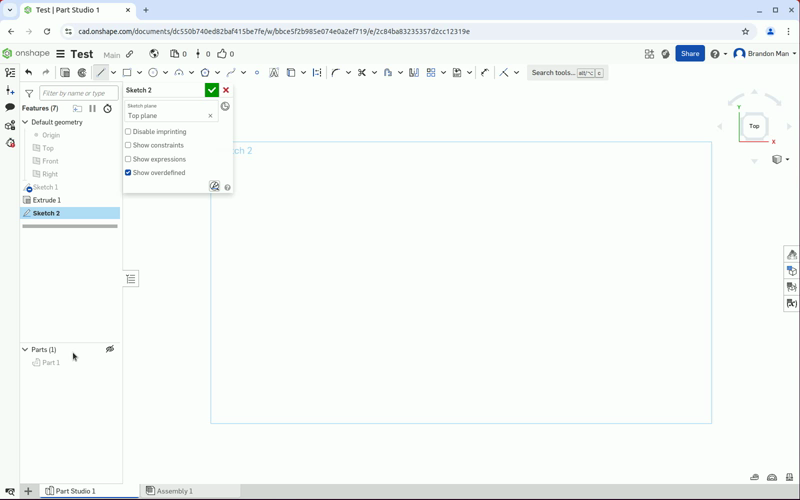
mouse_move(348, 246)
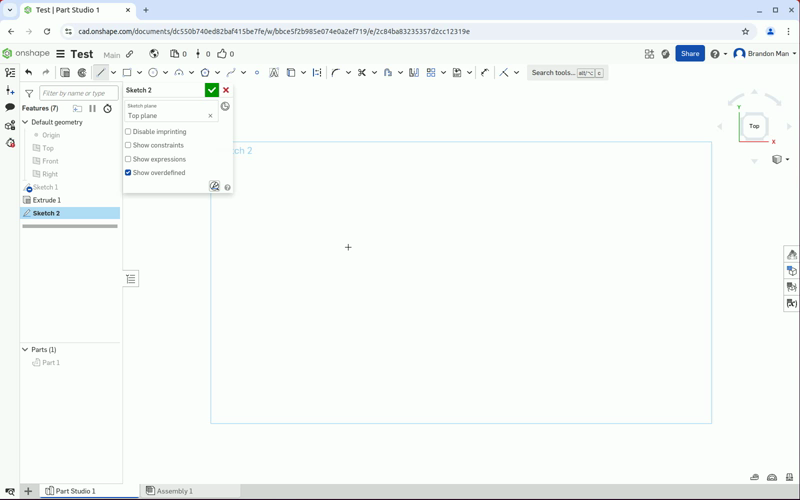
click(348, 246)
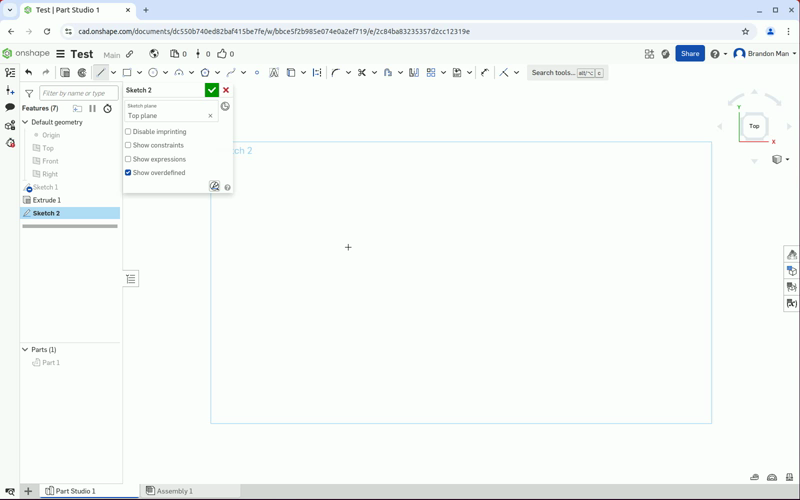
key_up(shift)
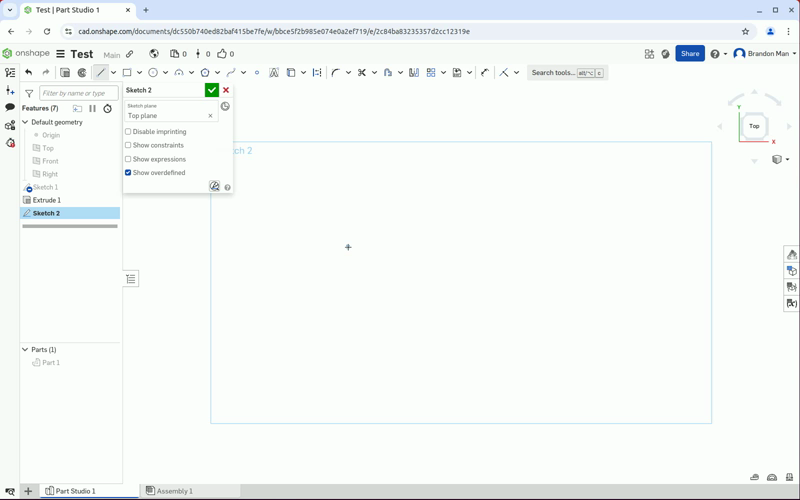
key_down(shift)
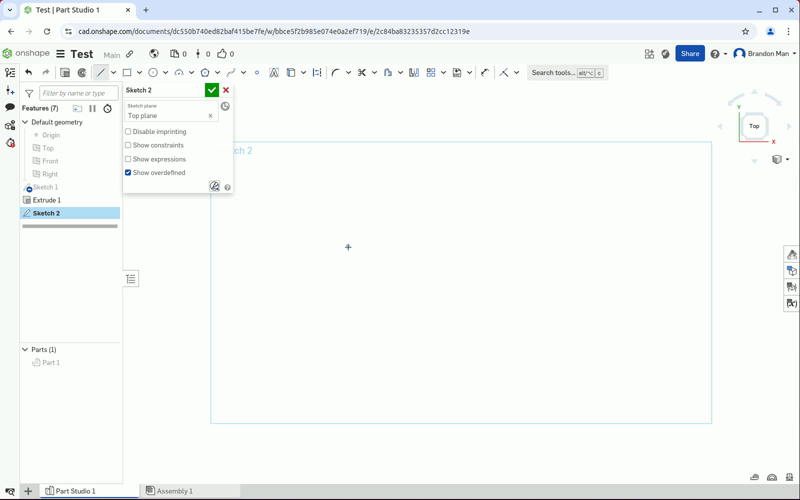
mouse_move(413, 246)
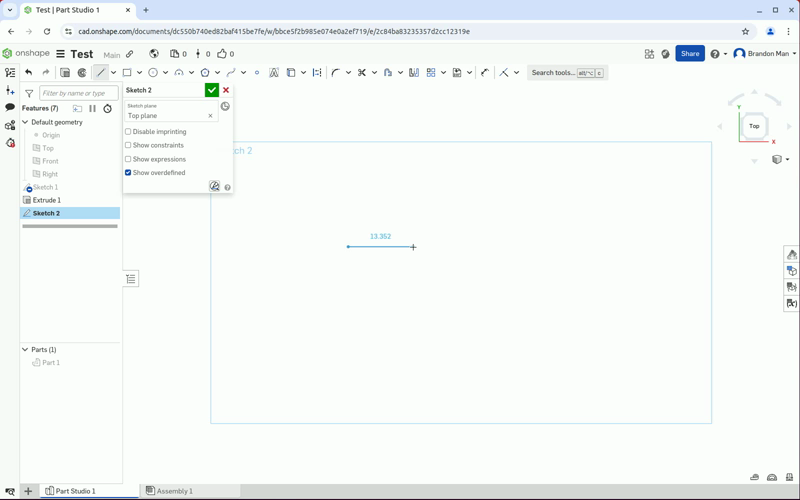
click(413, 246)
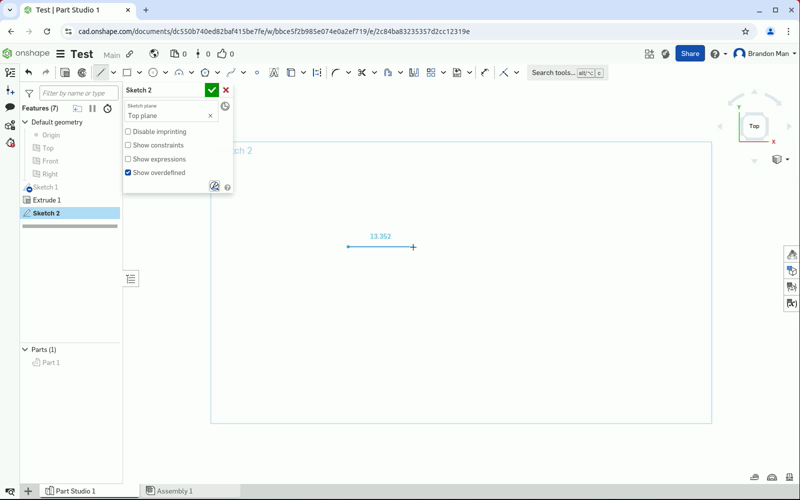
key_up(shift)
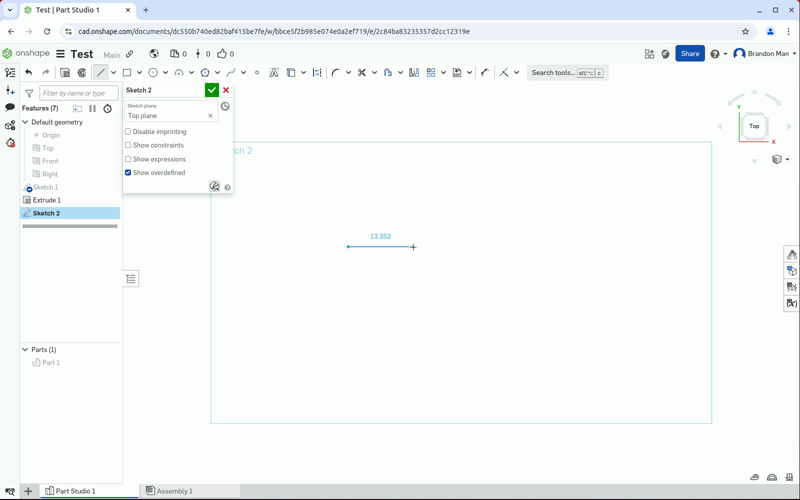
key_down(shift)
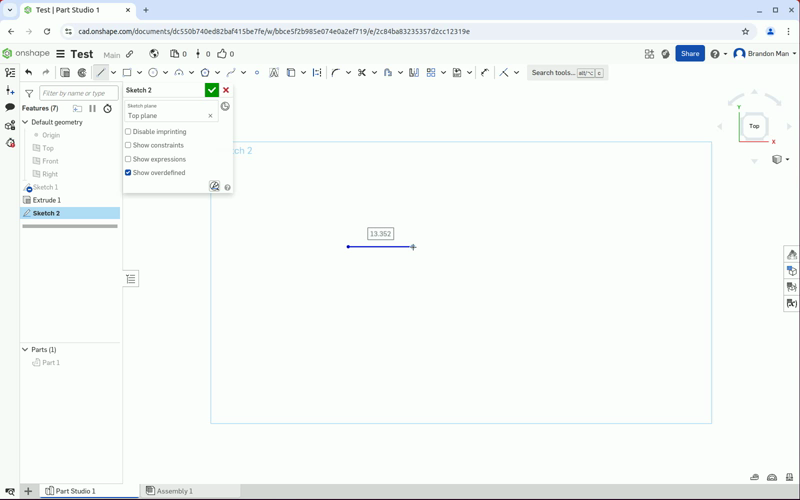
mouse_move(443, 246)
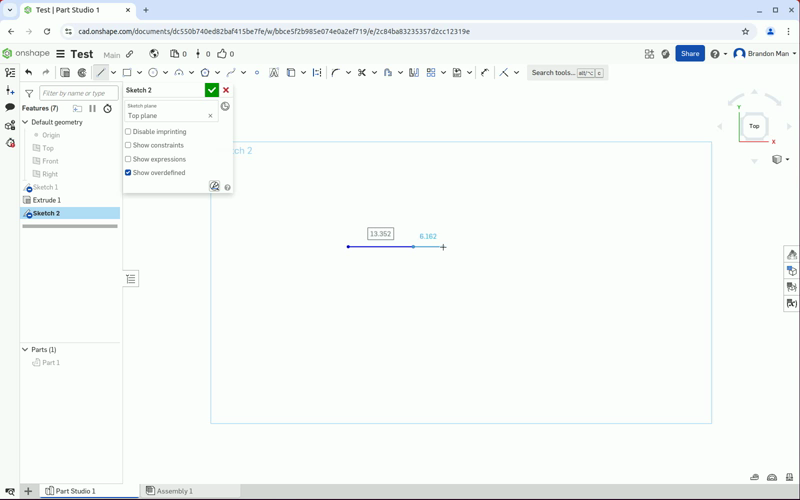
mouse_move(413, 203)
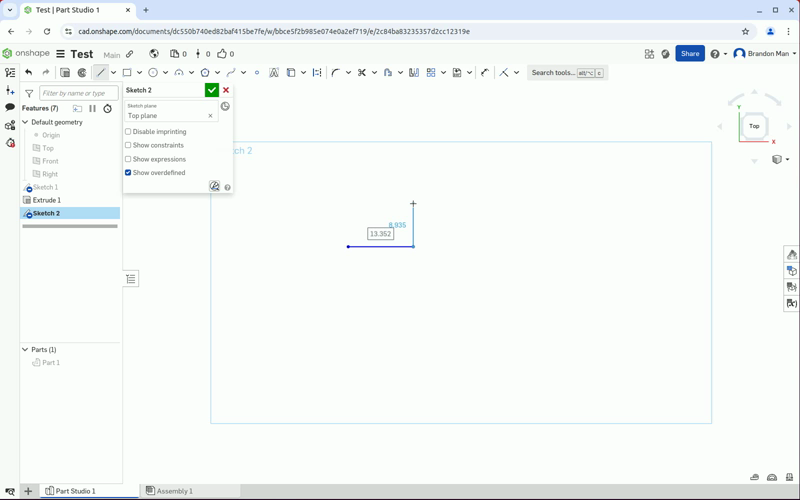
click(413, 203)
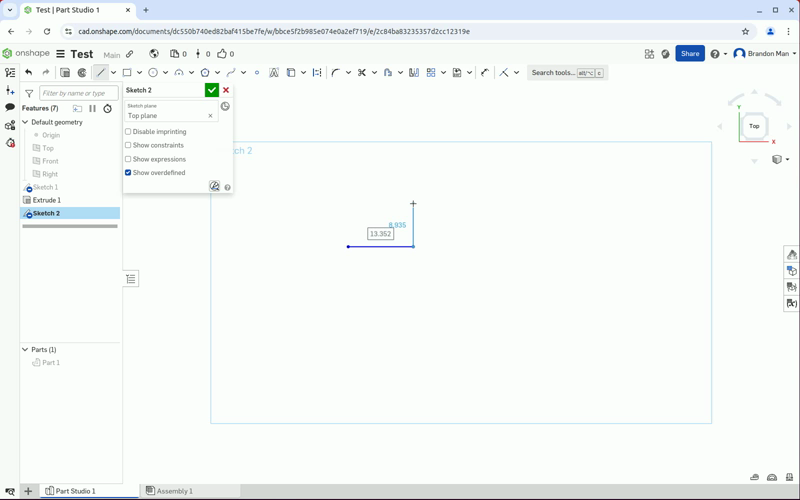
key_up(shift)
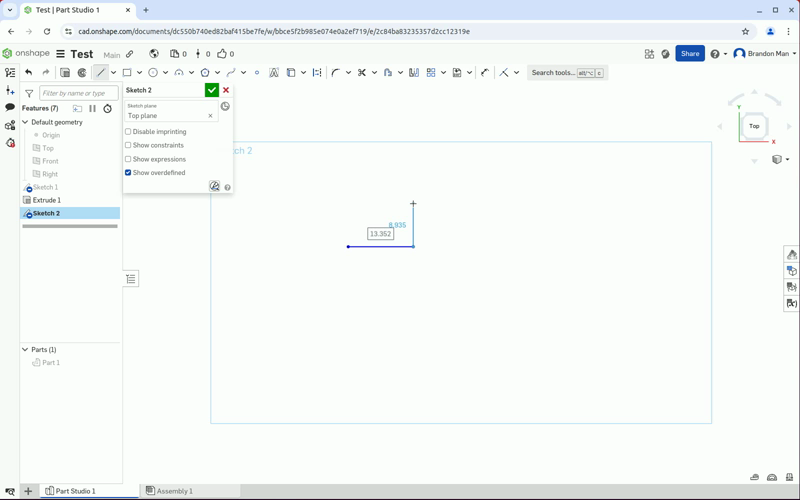
key_down(shift)
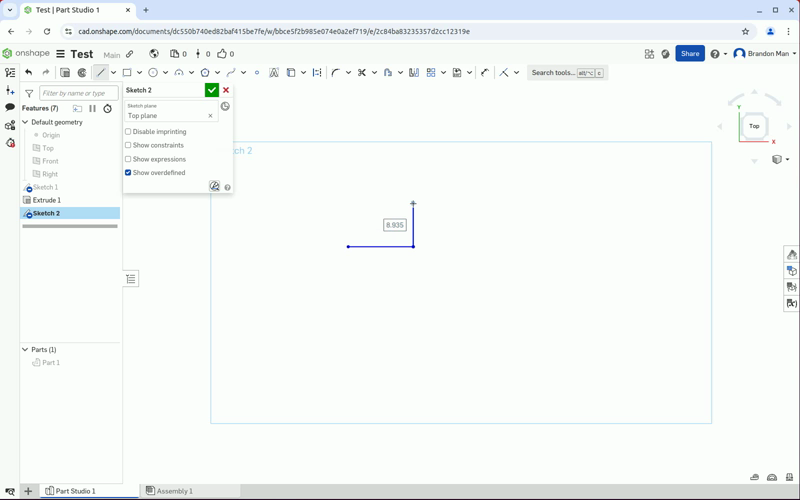
mouse_move(348, 203)
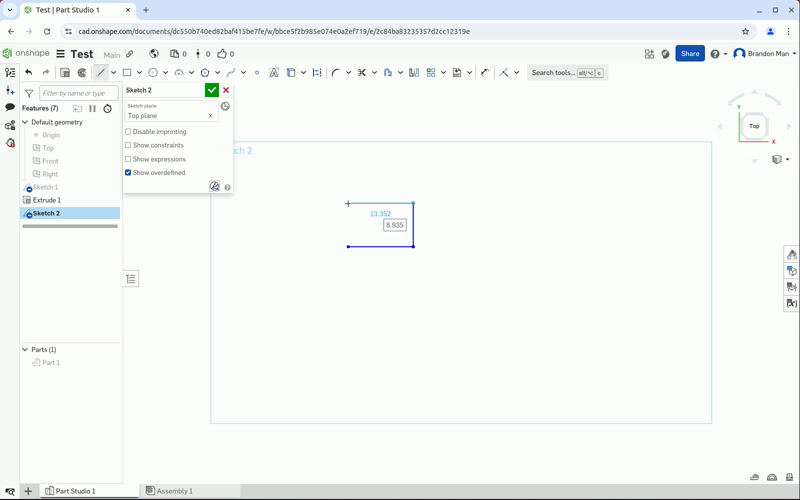
click(348, 203)
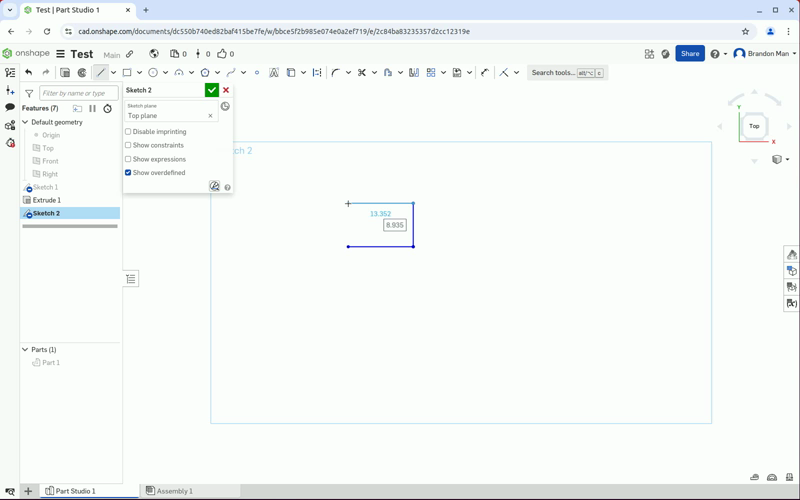
key_up(shift)
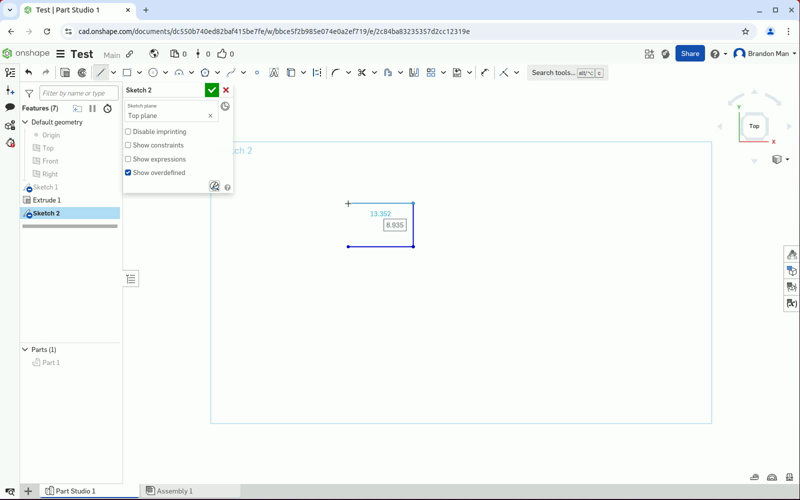
mouse_move(378, 203)
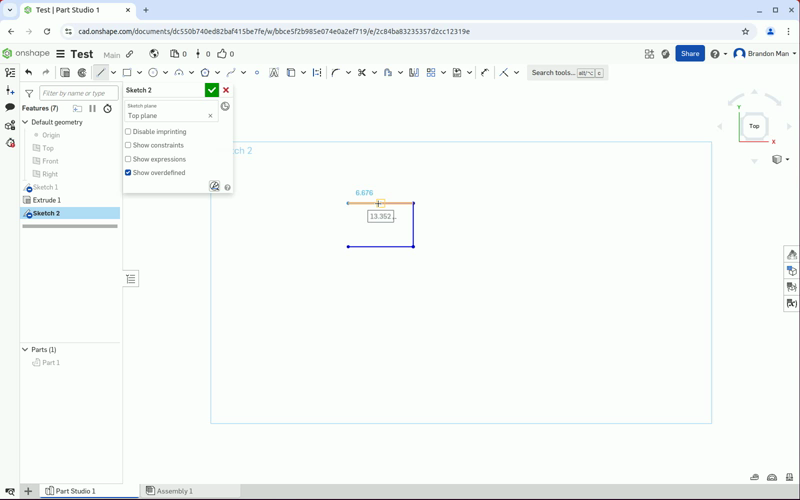
key_down(shift)
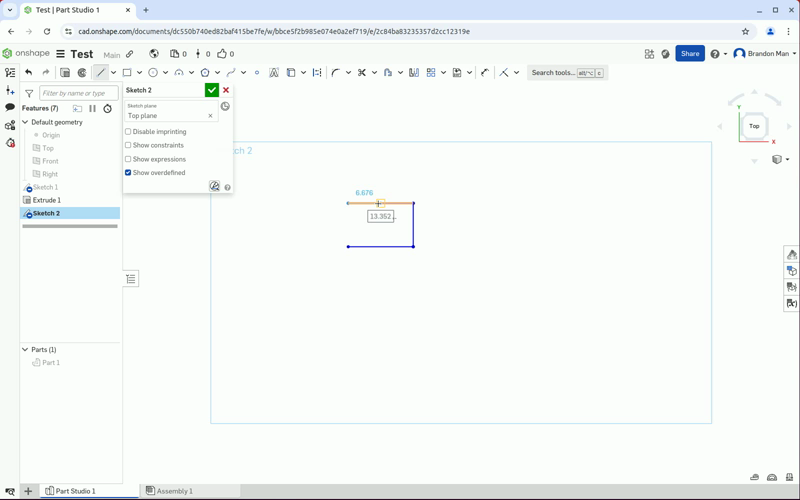
mouse_move(348, 246)
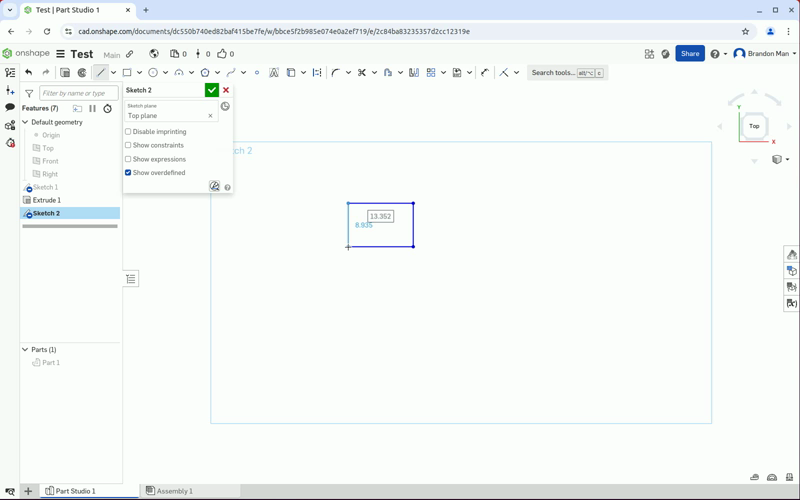
key_up(shift)
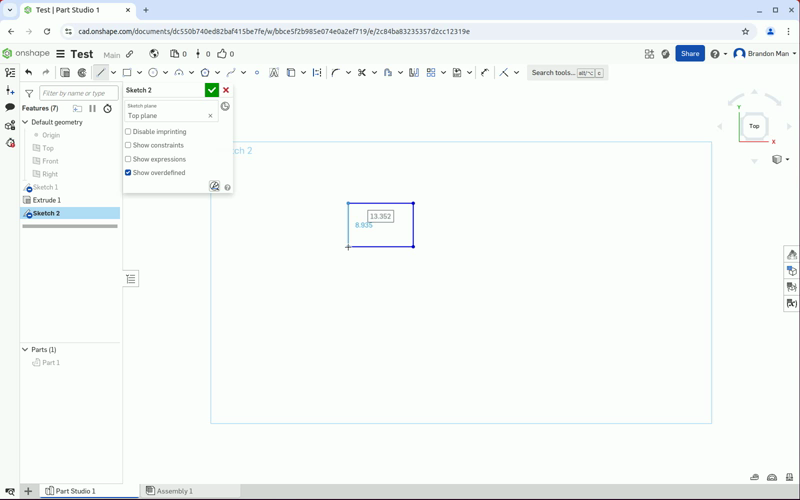
click(348, 246)
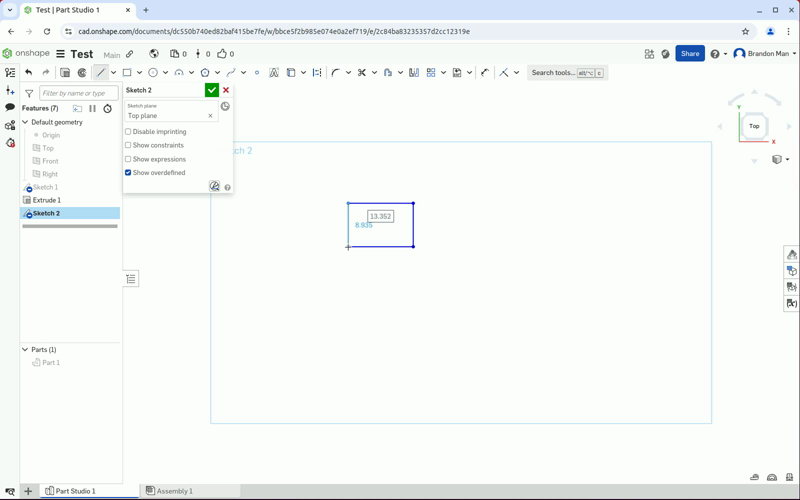
key(esc)
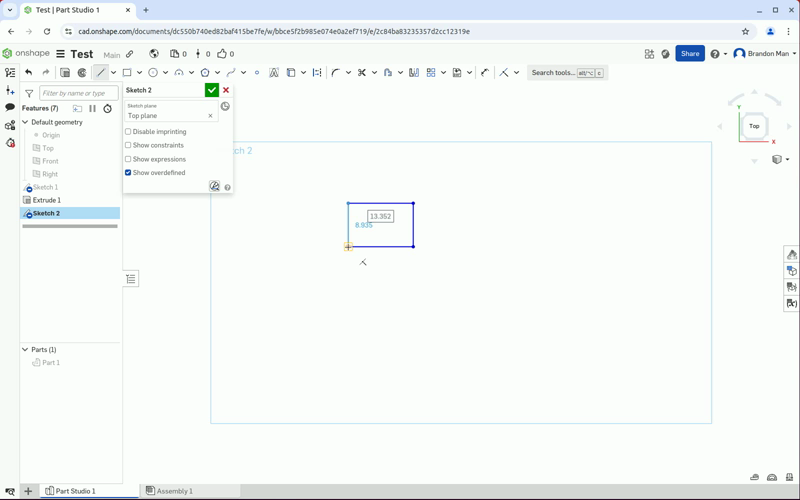
key(l)
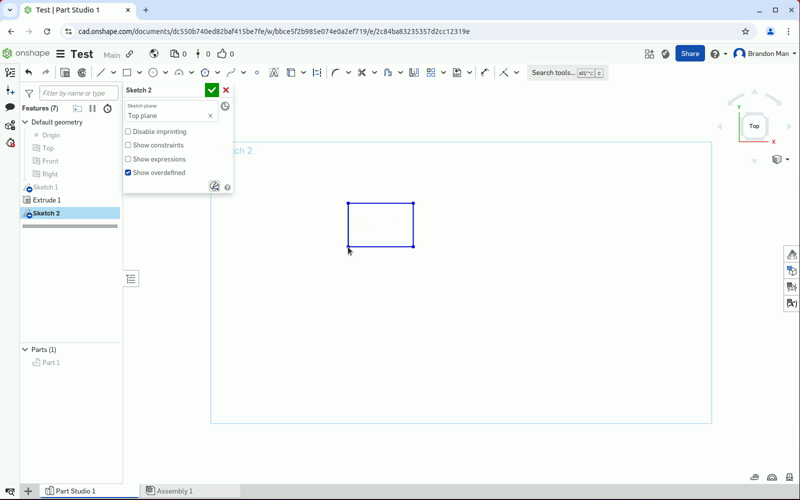
key_down(shift)
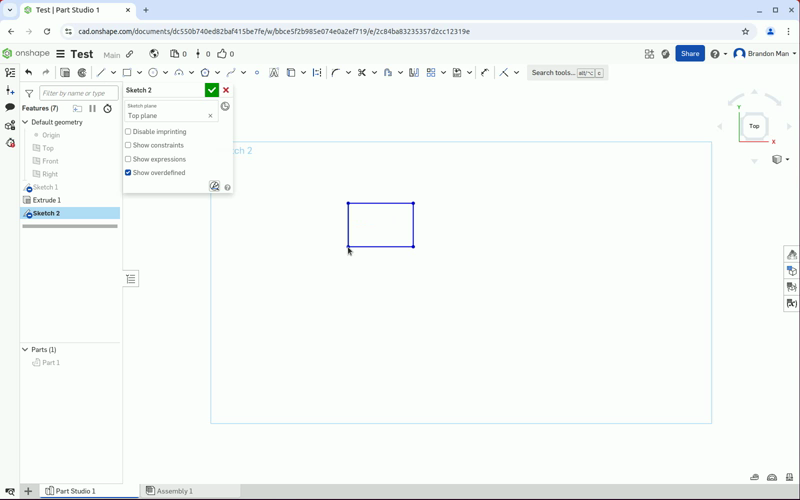
mouse_move(355, 239)
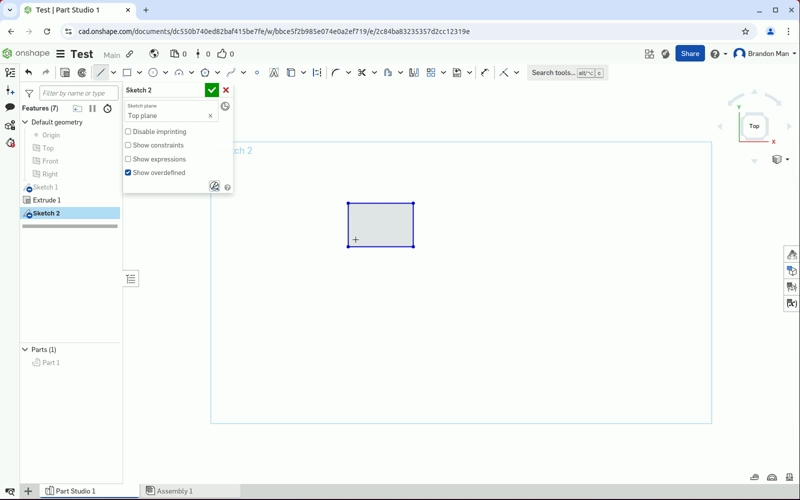
click(355, 239)
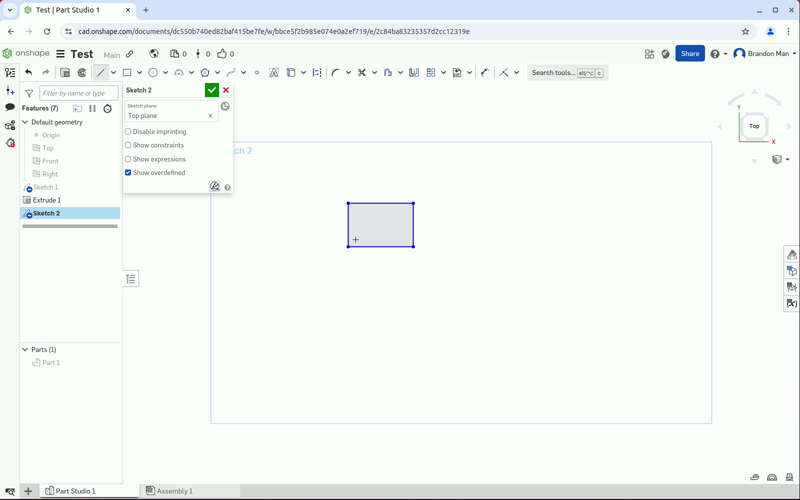
key_up(shift)
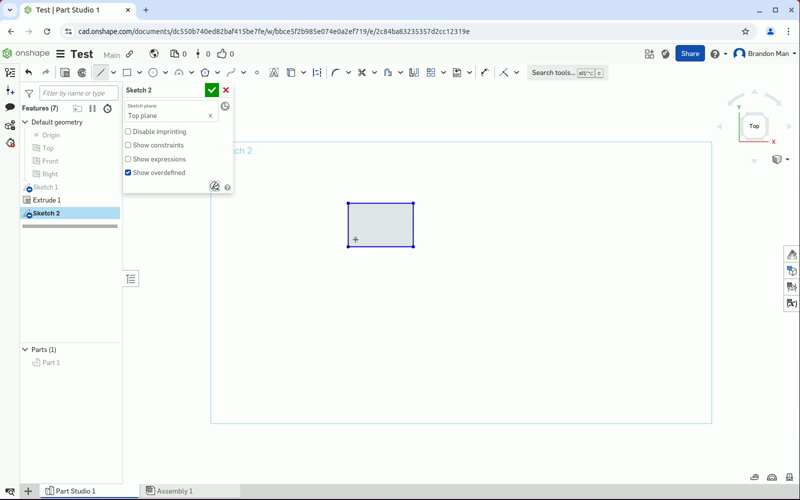
key_down(shift)
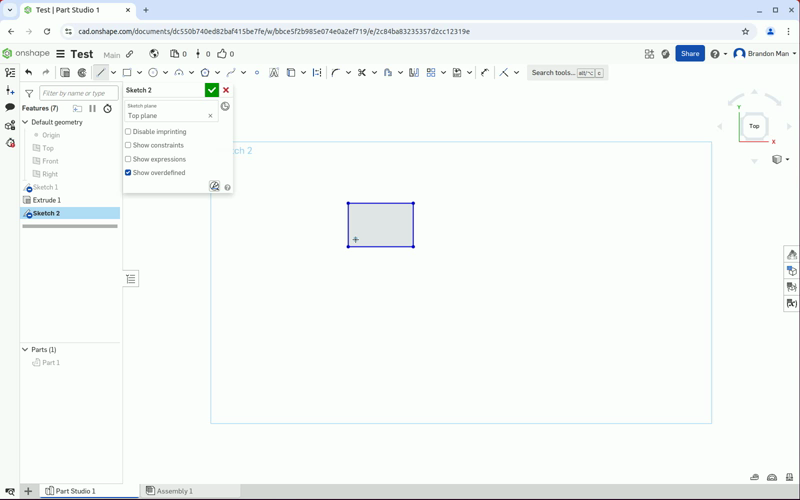
mouse_move(385, 239)
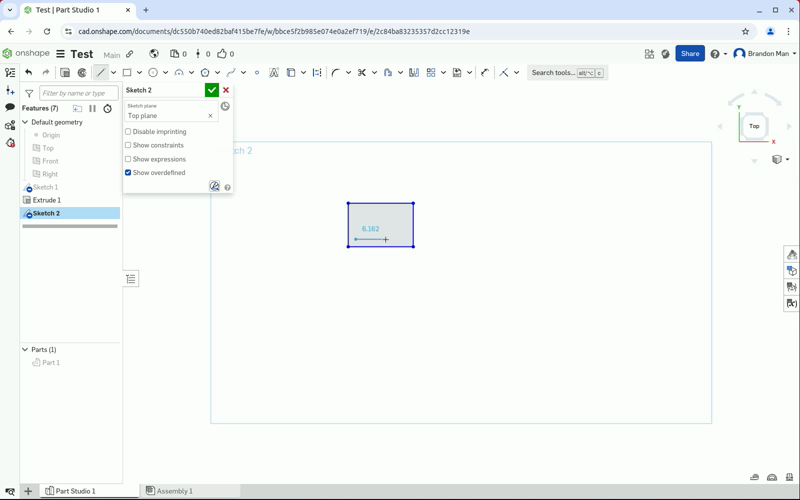
mouse_move(405, 239)
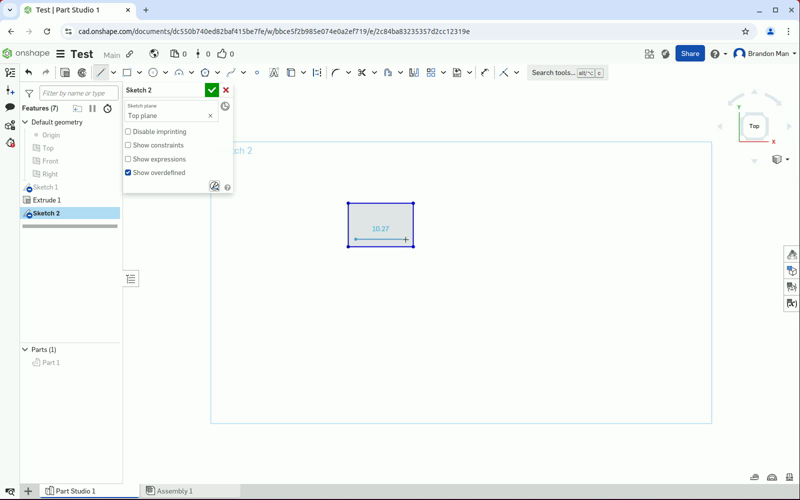
click(405, 239)
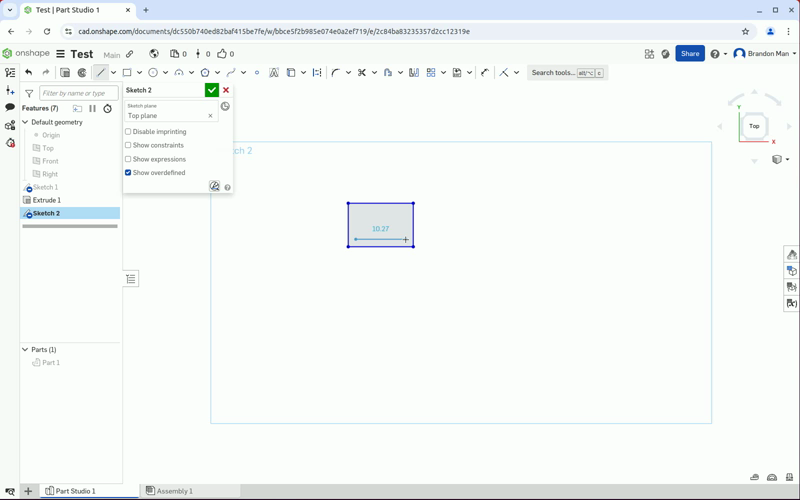
key_up(shift)
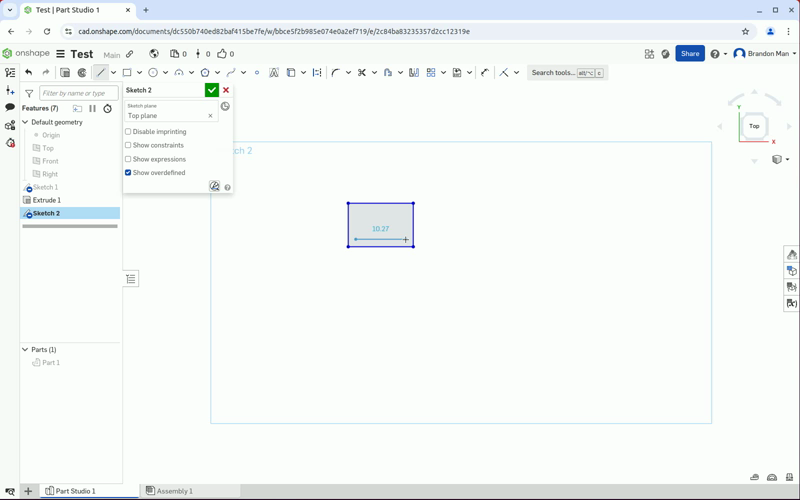
key_down(shift)
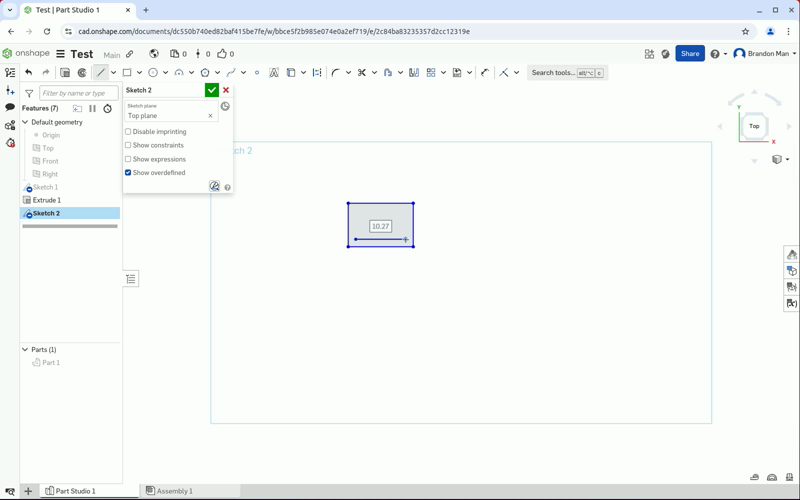
mouse_move(435, 239)
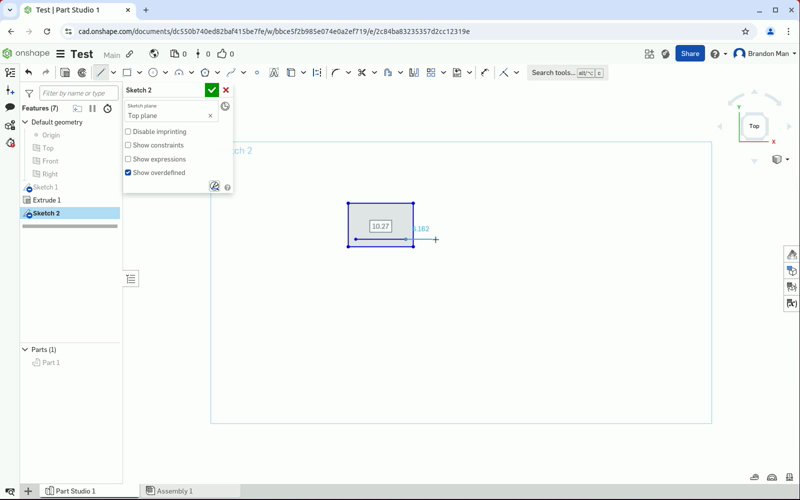
mouse_move(405, 211)
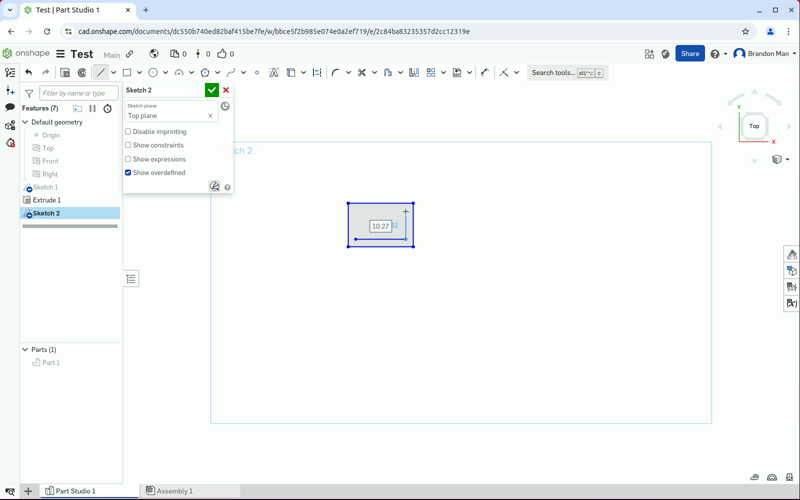
click(405, 211)
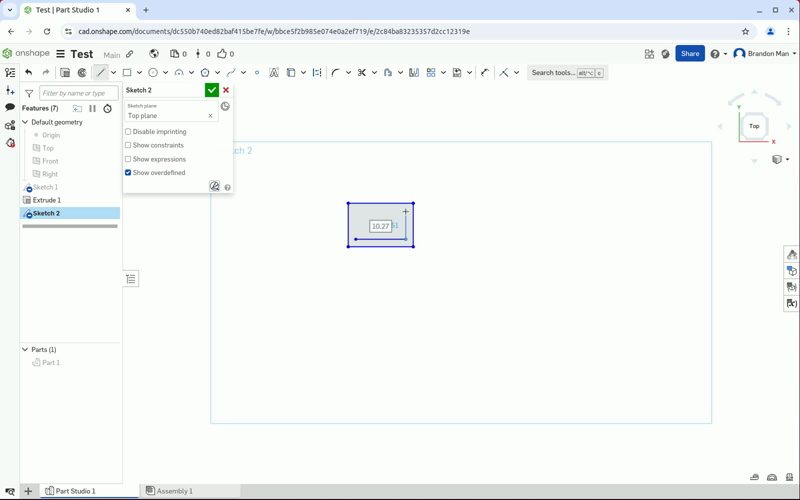
key_up(shift)
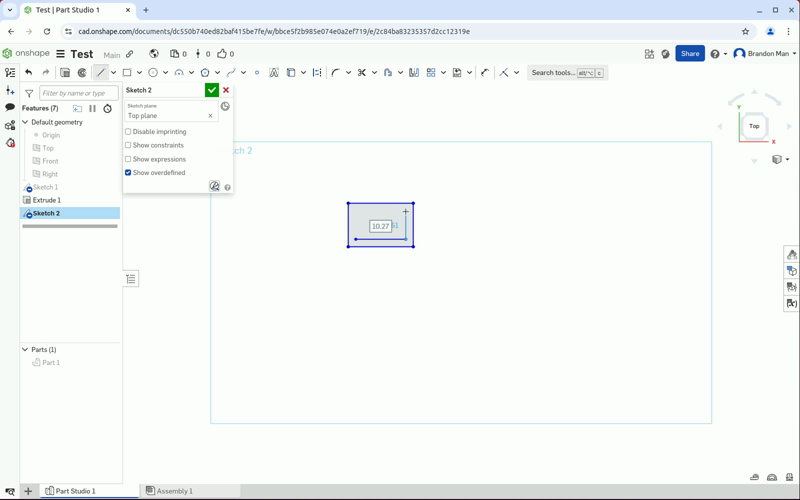
key_down(shift)
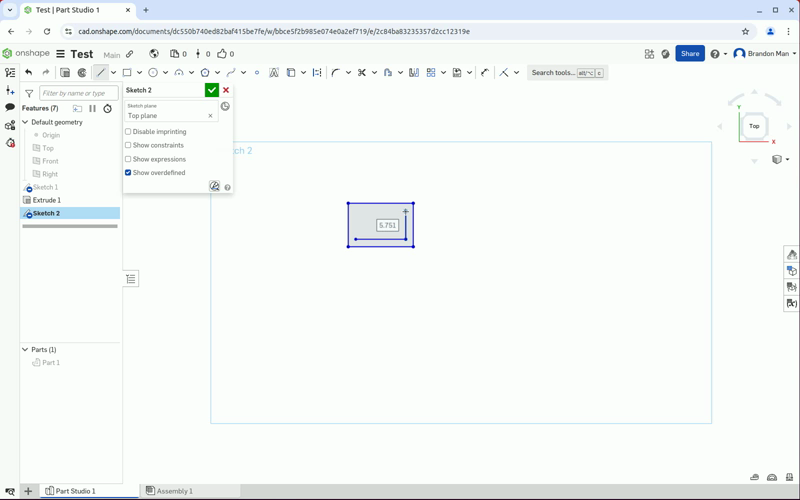
mouse_move(435, 211)
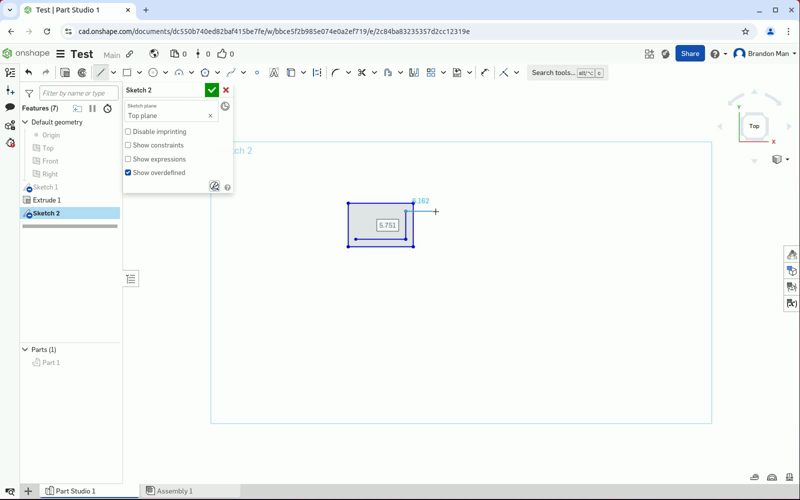
mouse_move(355, 211)
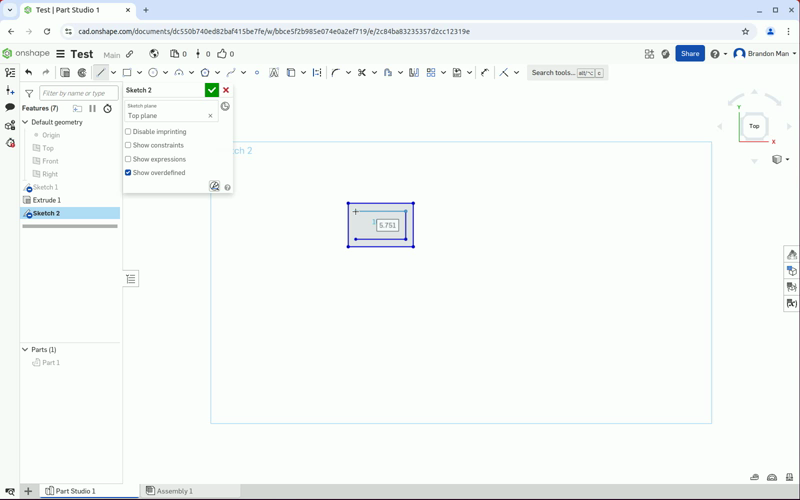
click(355, 211)
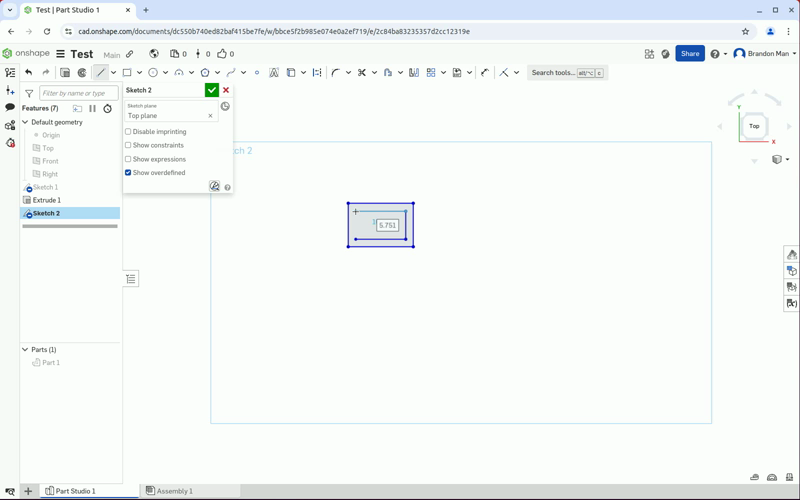
key_up(shift)
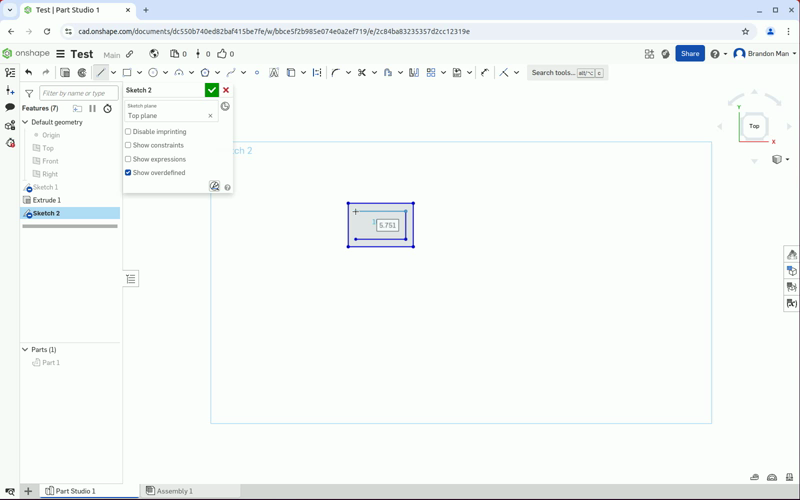
mouse_move(385, 211)
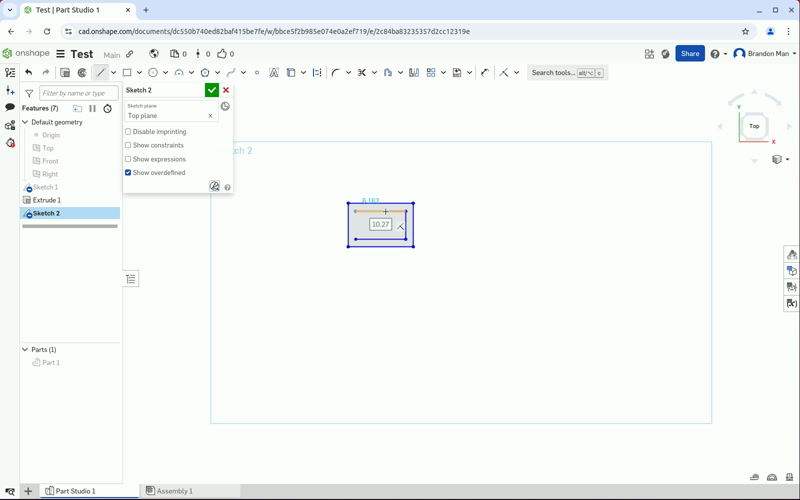
key_down(shift)
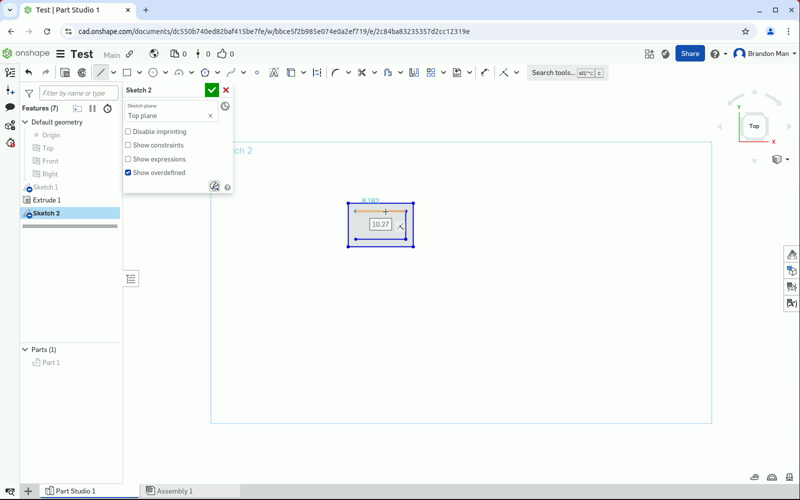
mouse_move(355, 239)
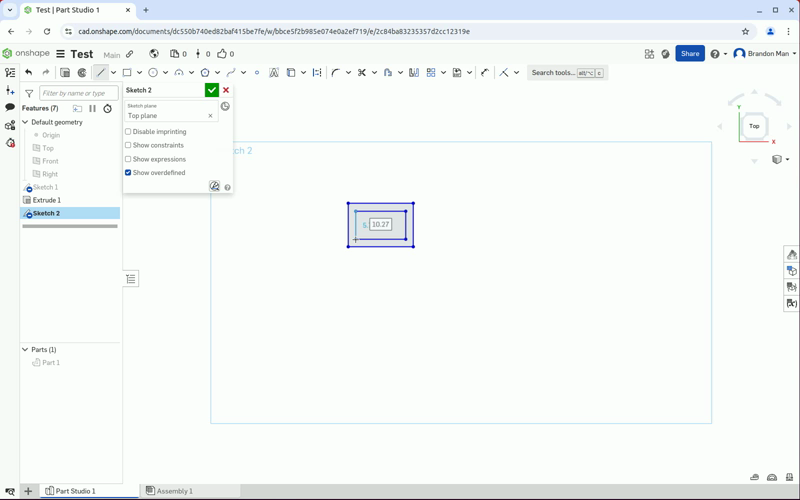
key_up(shift)
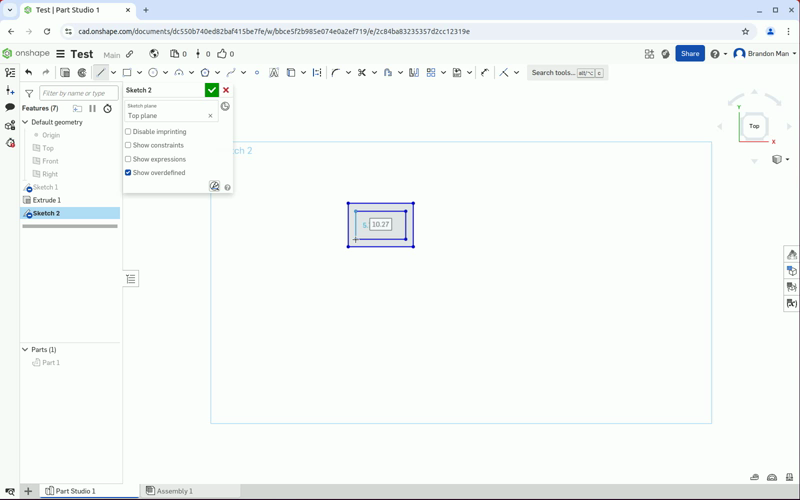
click(355, 239)
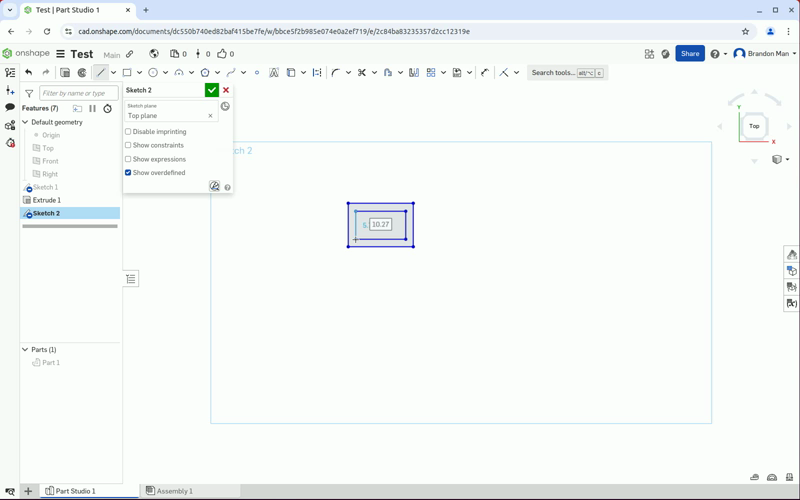
key(esc)
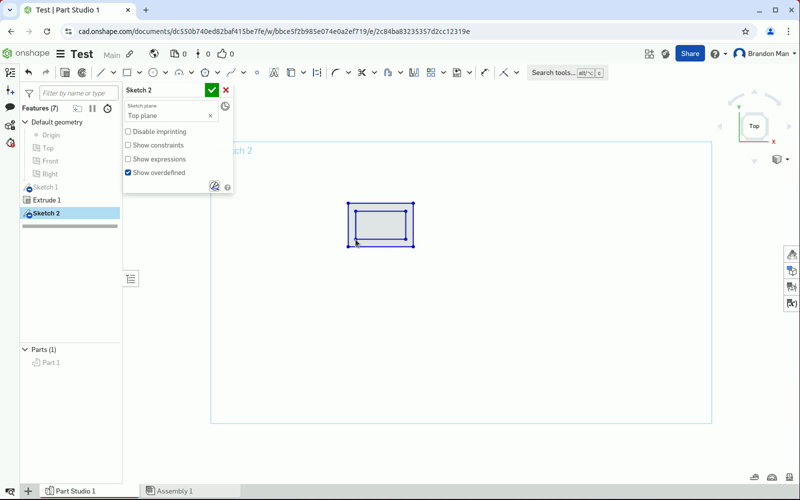
mouse_move(350, 217)
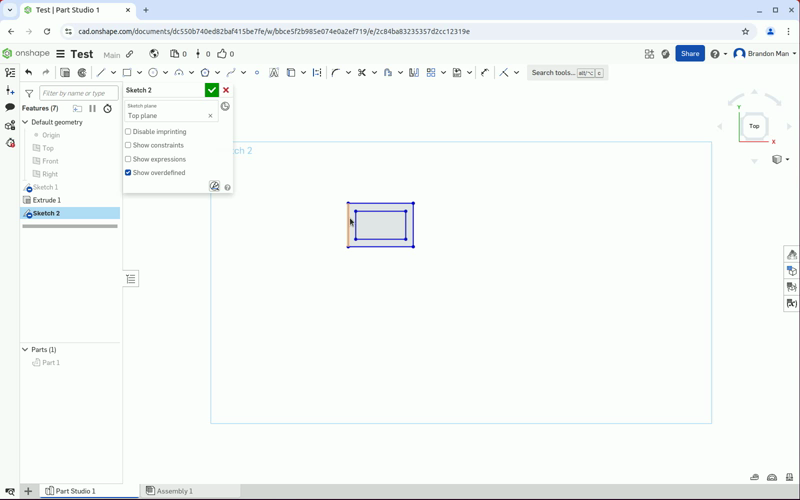
scroll(6)
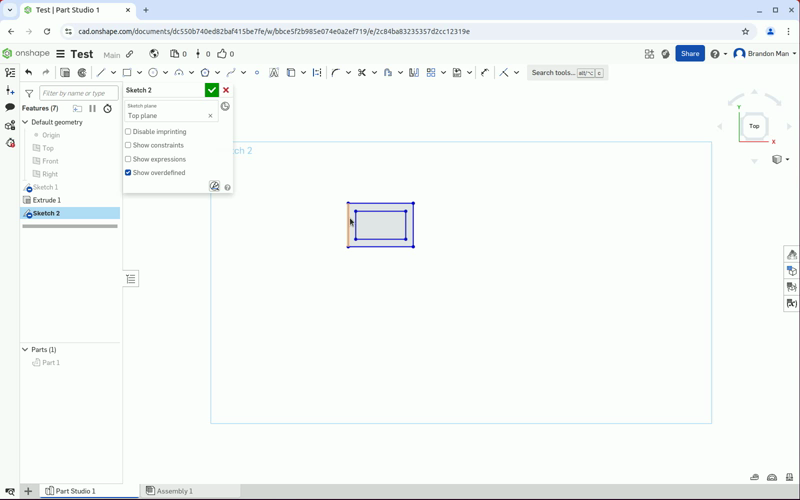
scroll(6)
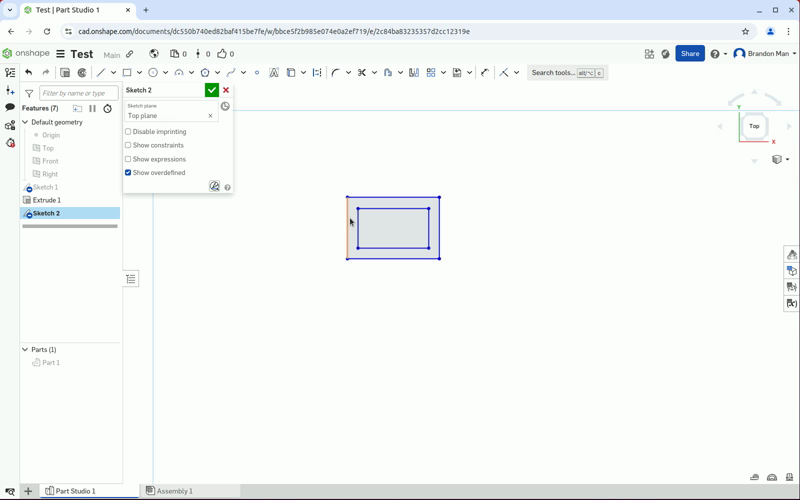
scroll(6)
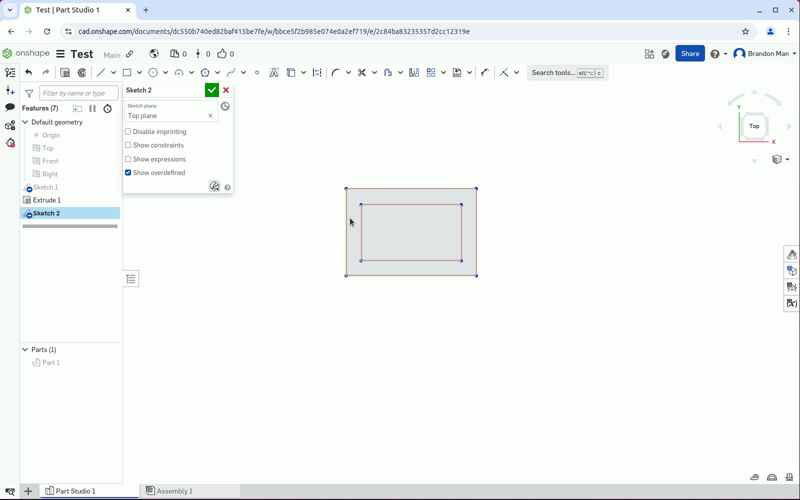
scroll(6)
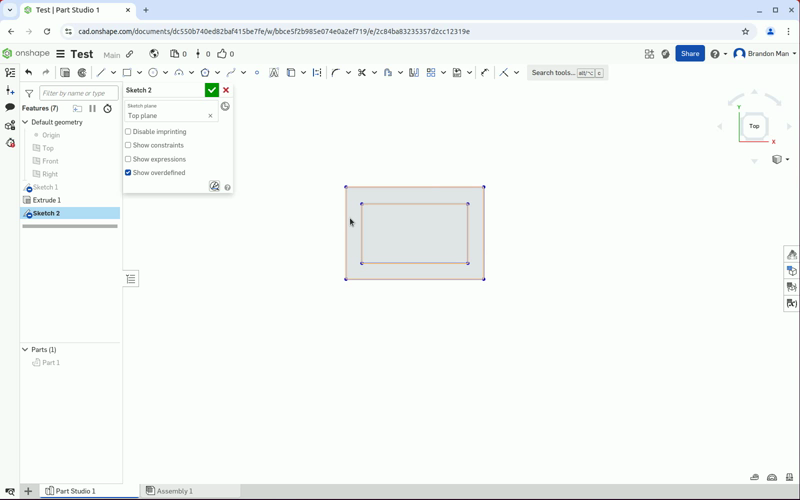
scroll(6)
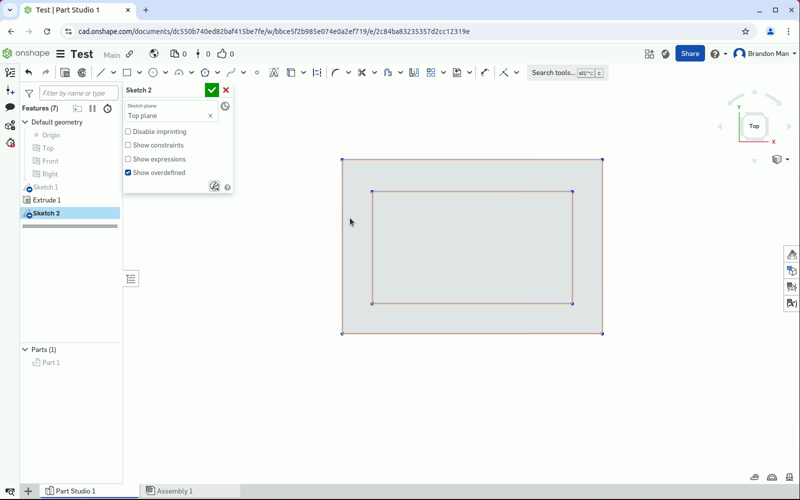
scroll(6)
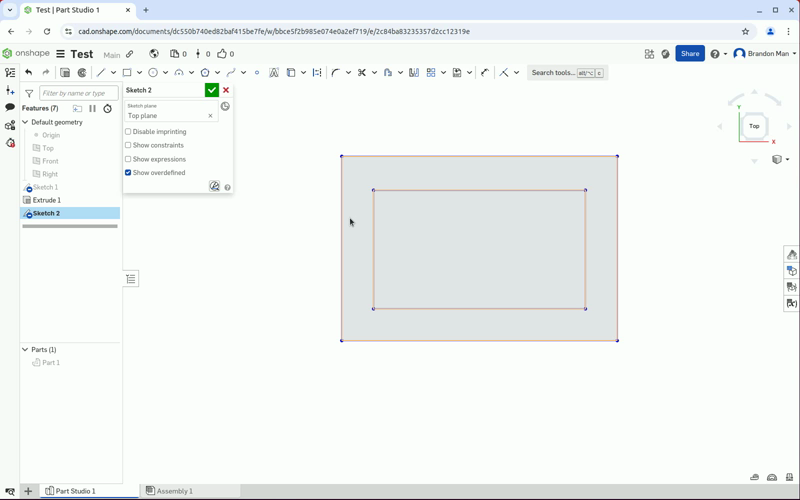
scroll(6)
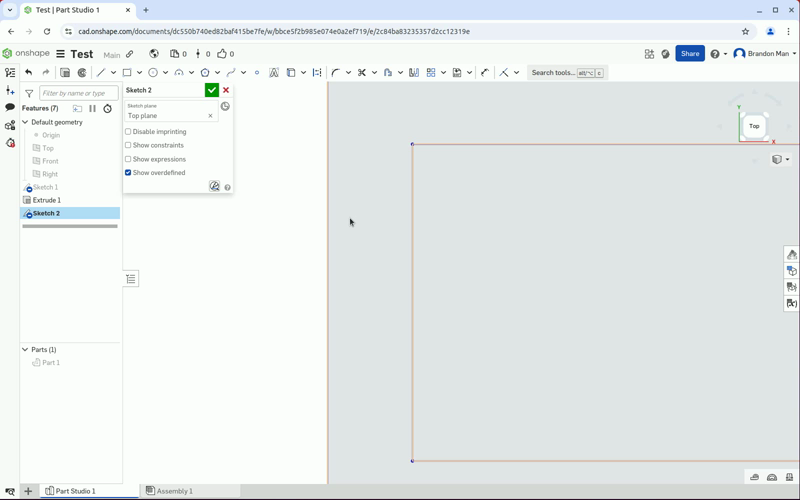
click(350, 217)
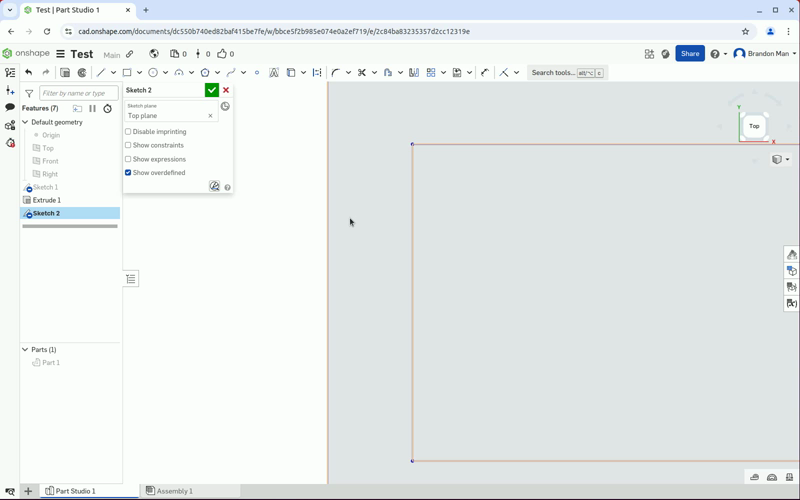
scroll(-6)
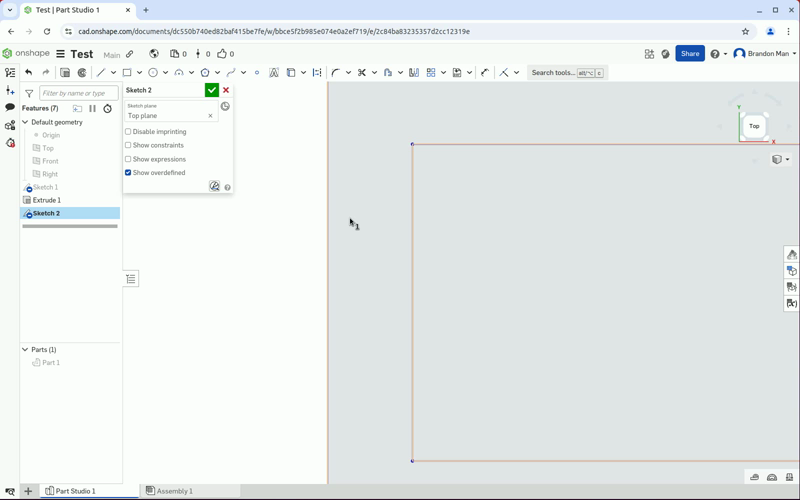
scroll(-6)
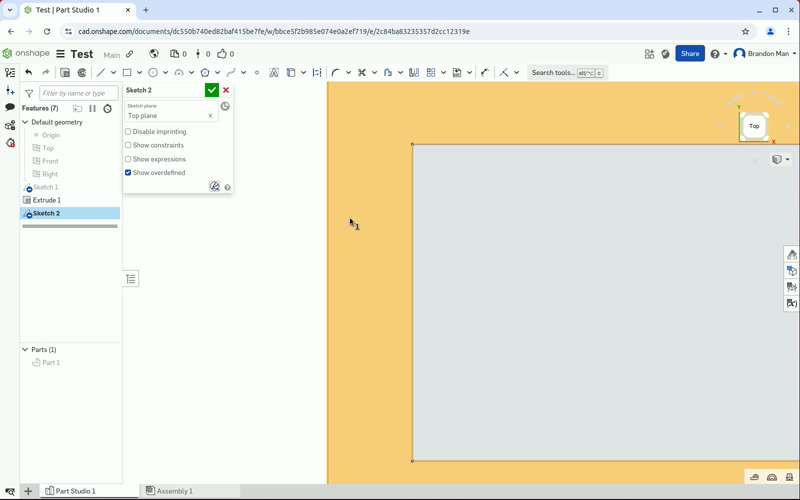
scroll(-6)
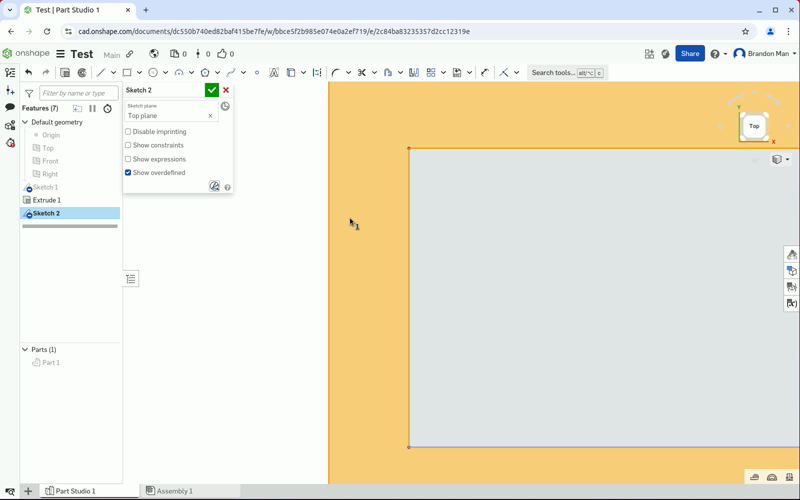
scroll(-6)
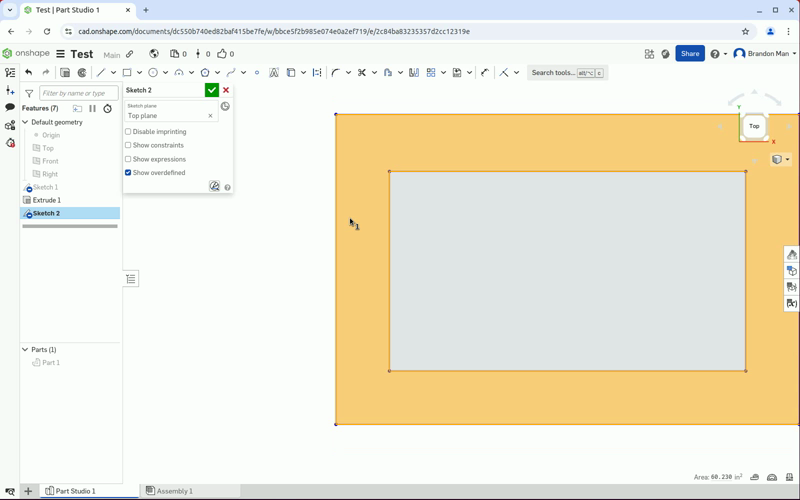
scroll(-6)
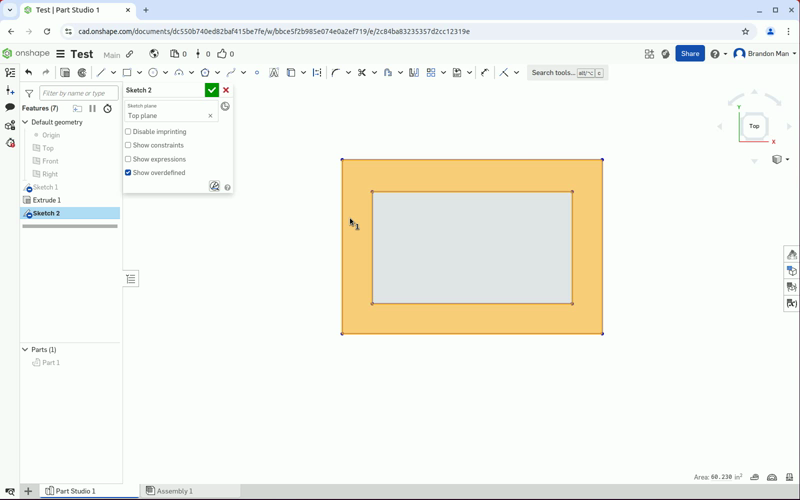
scroll(-6)
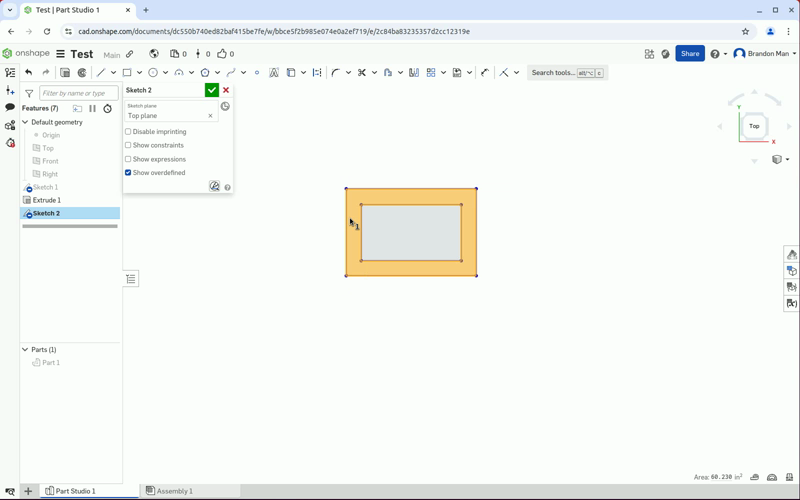
scroll(-6)
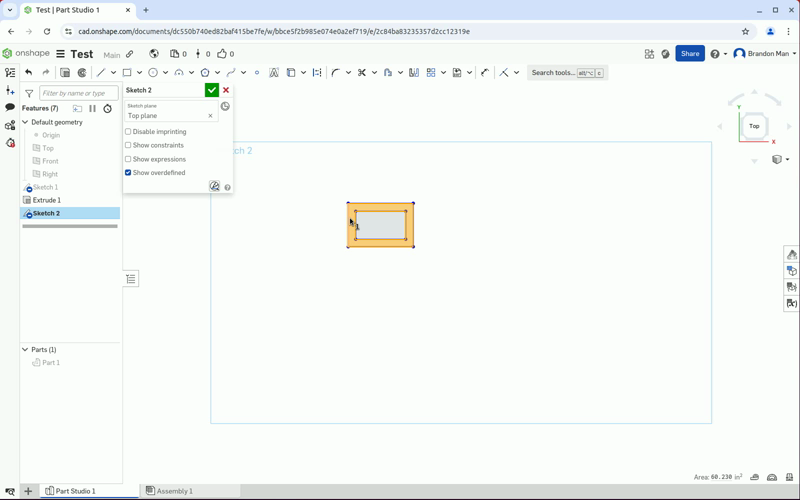
mouse_move(73, 352)
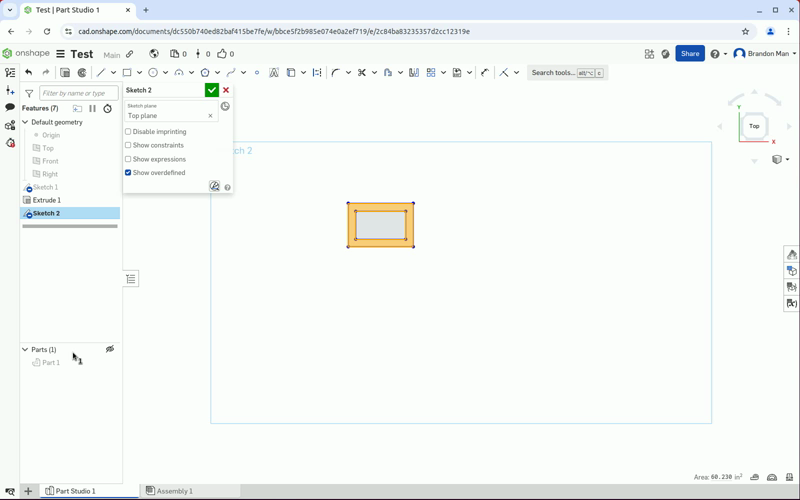
key(shift+y)
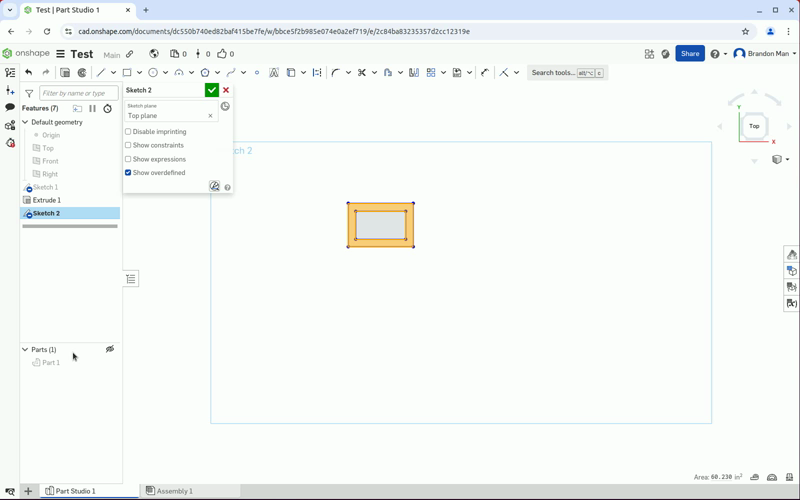
key(shift+e)
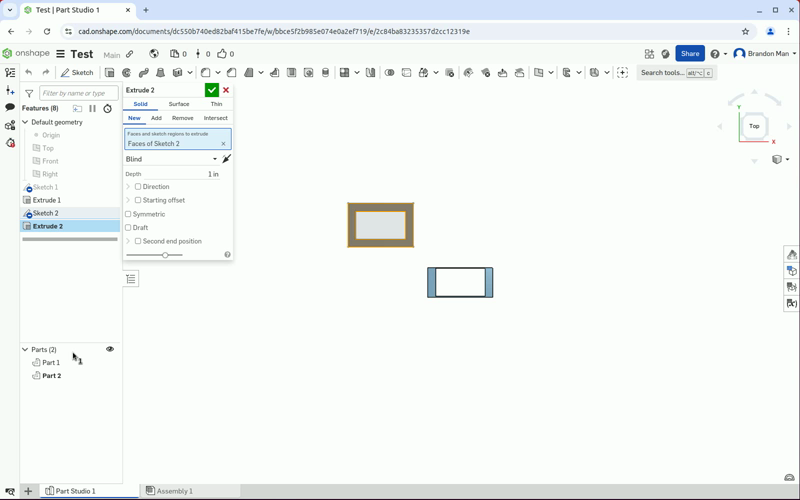
mouse_move(143, 106)
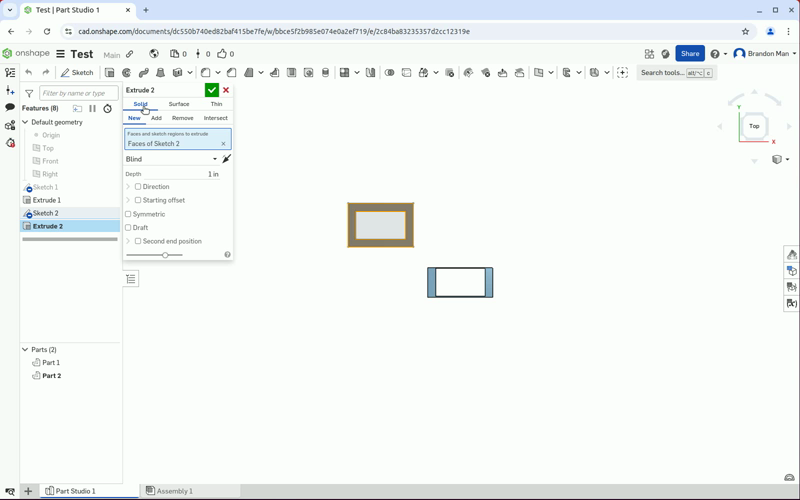
click(143, 106)
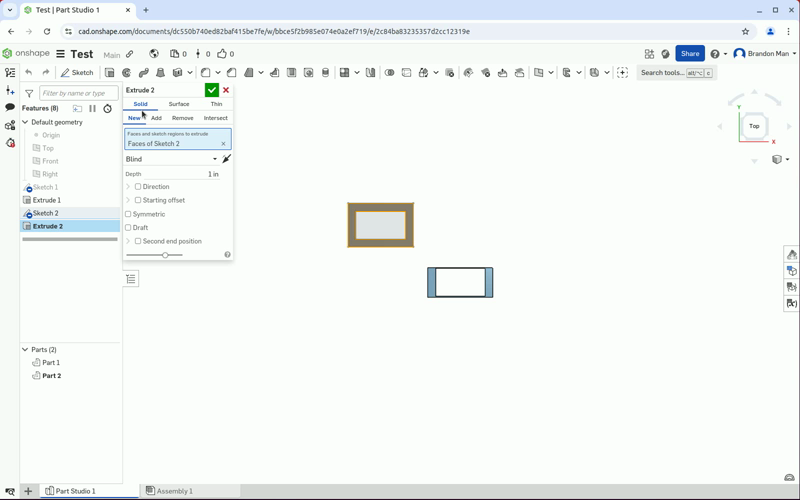
mouse_move(137, 120)
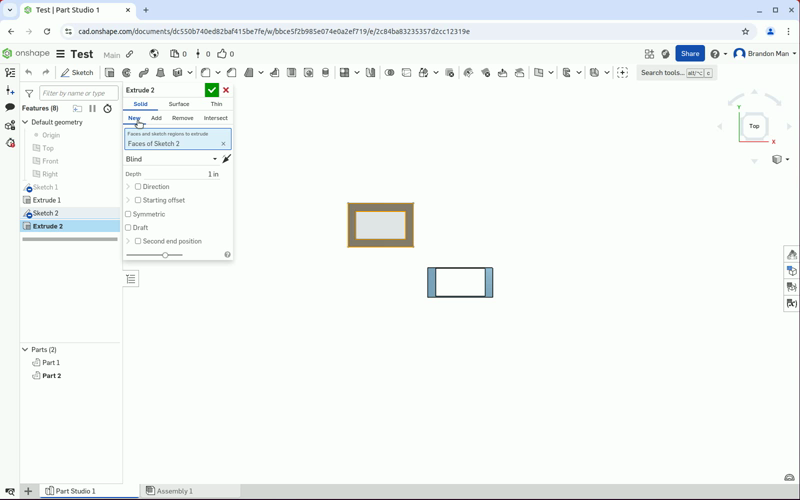
click(137, 120)
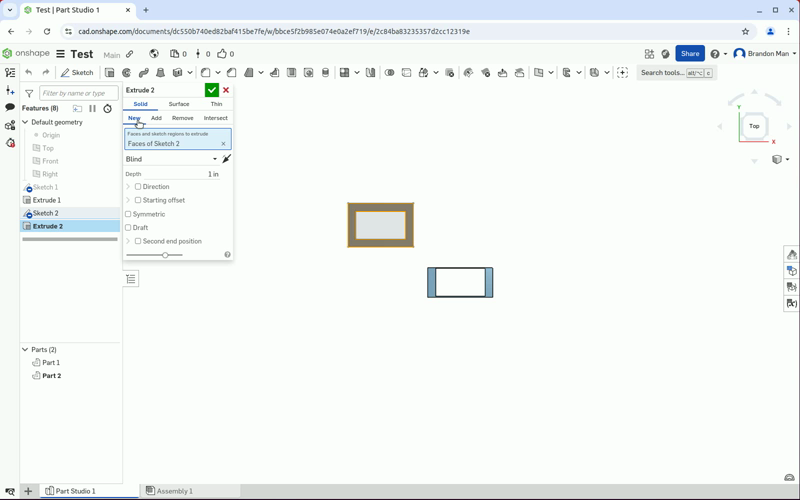
key(tab, 4)
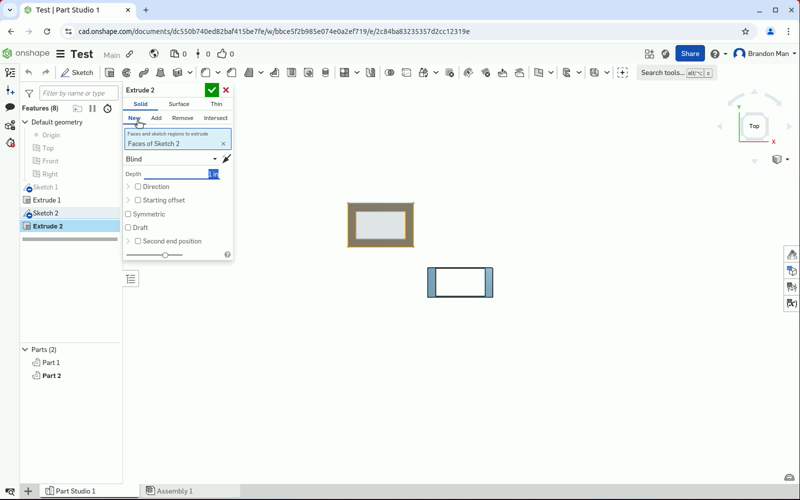
text(1.444)
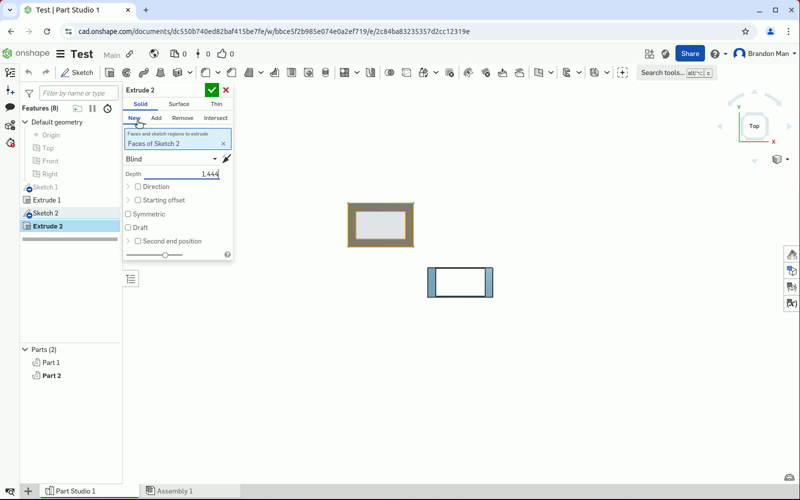
key(enter)
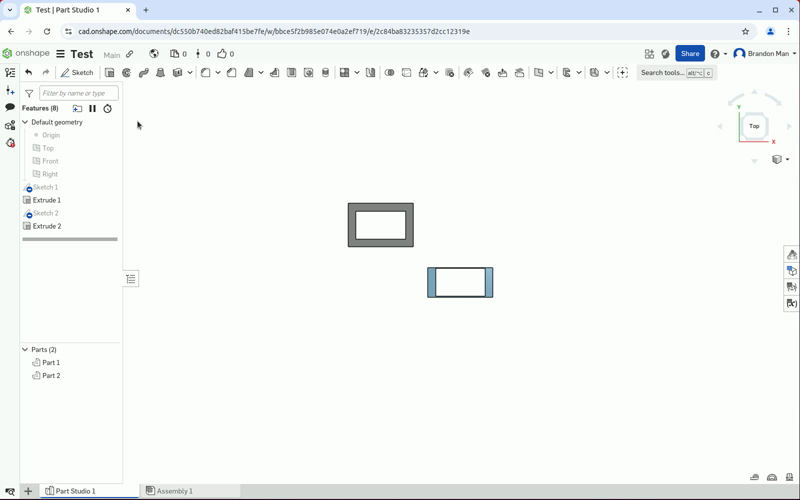
key(shift+h)
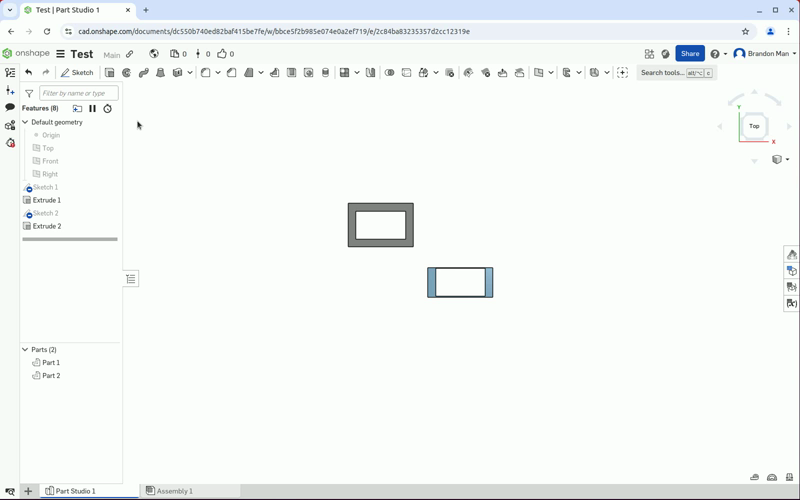
key(shift+h)
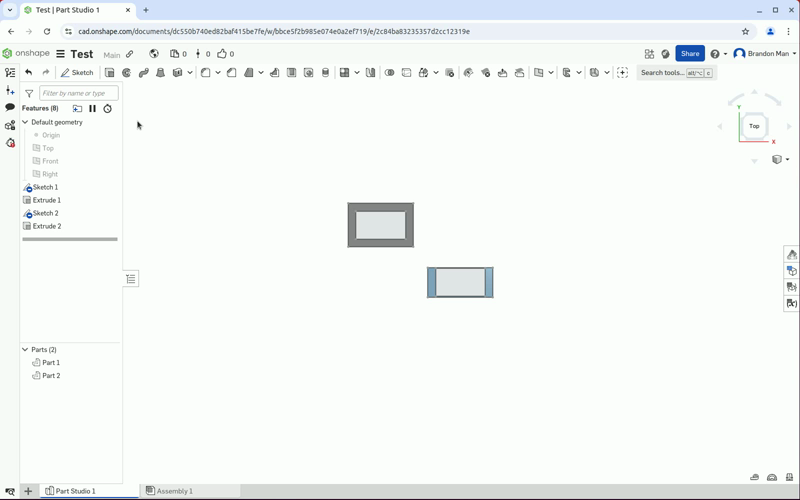
key(shift+7)
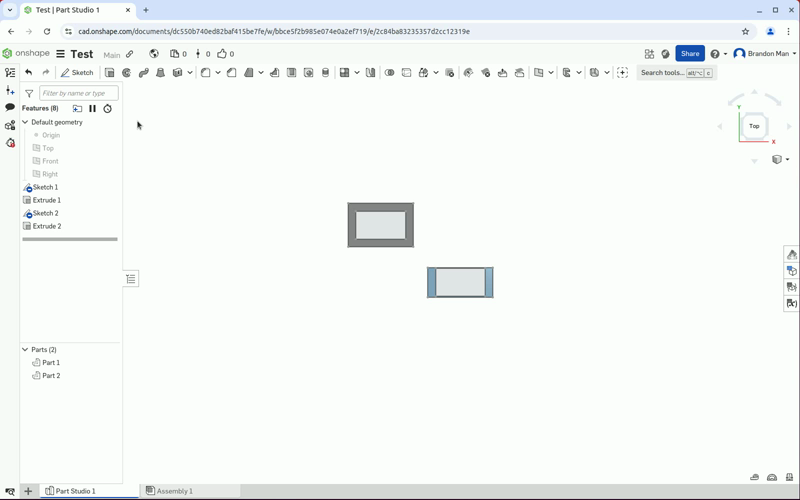
key(up, 3)
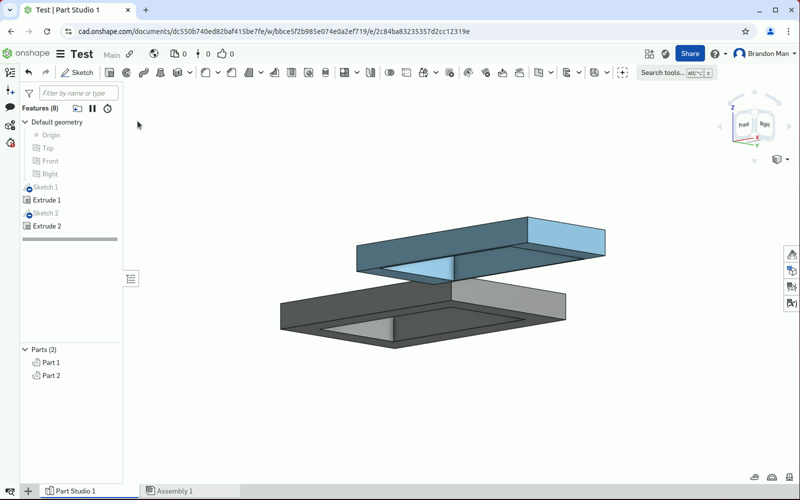
key(left, 3)
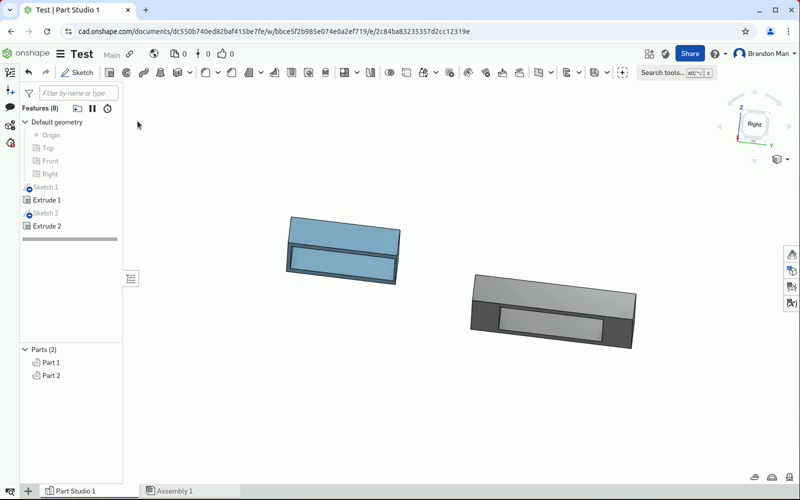
key(right, 3)
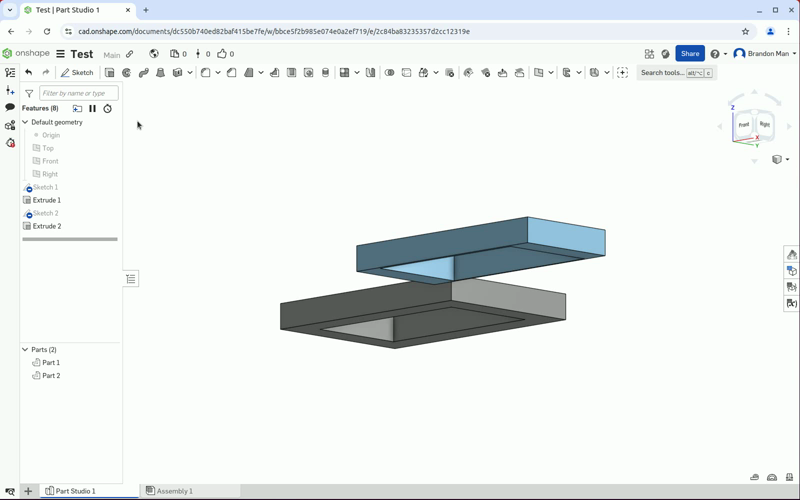
key(down, 3)
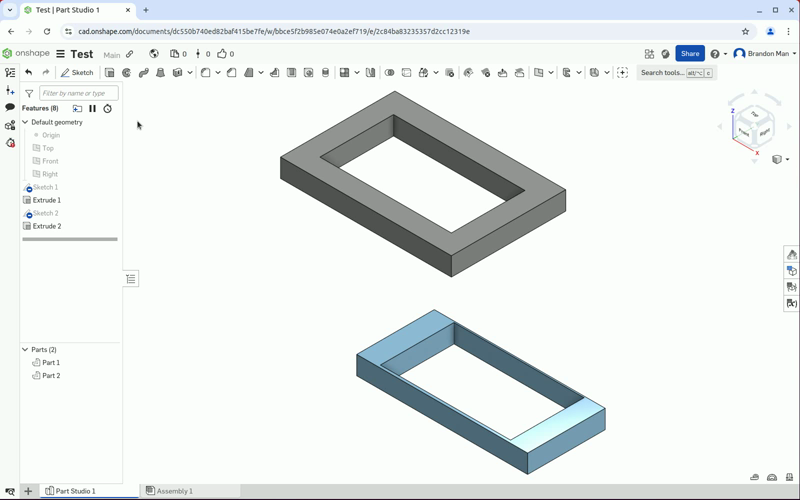
mouse_move(73, 189)
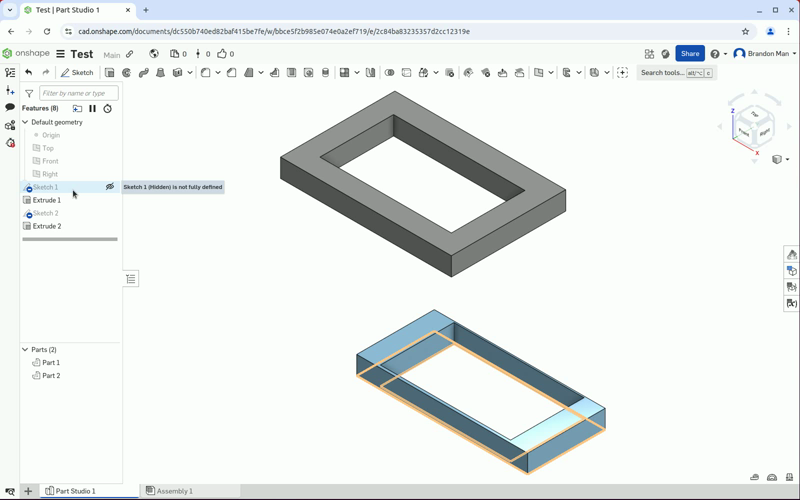
click(73, 189)